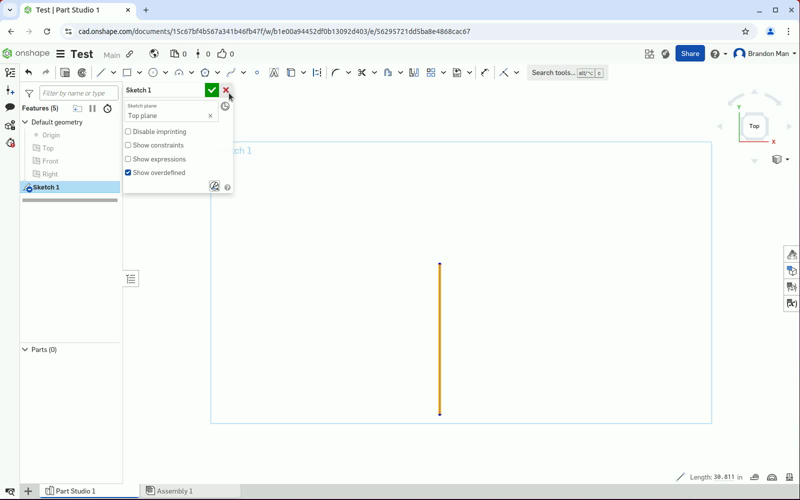
key(shift+h)
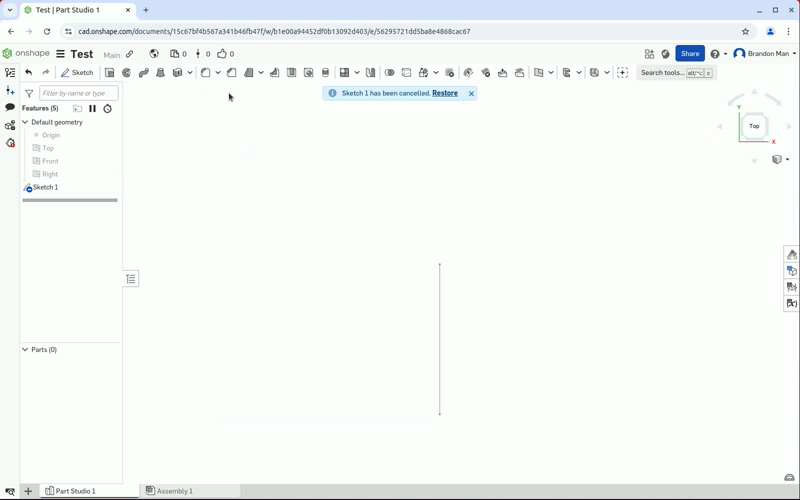
key(shift+s)
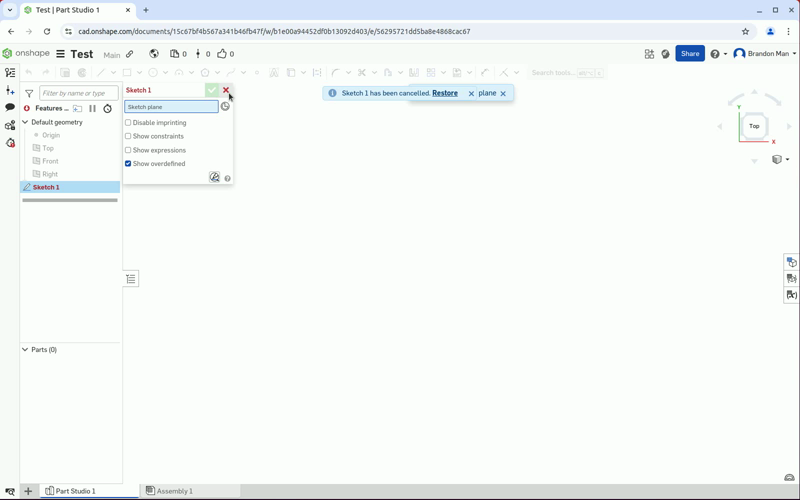
mouse_move(73, 150)
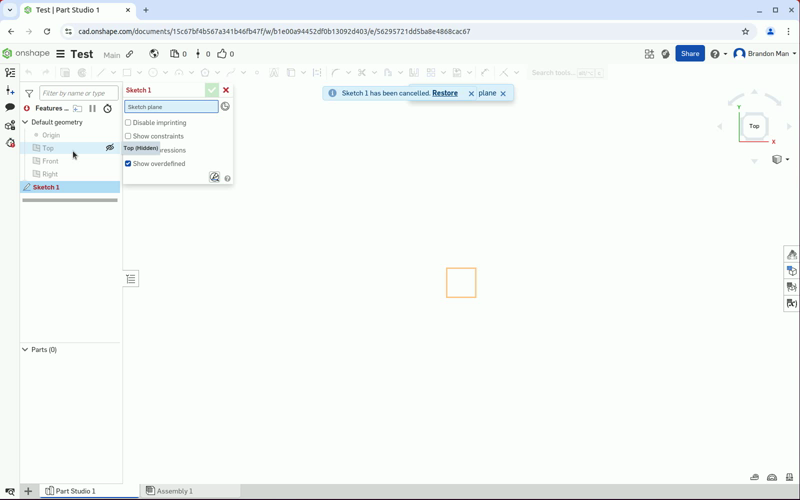
click(73, 150)
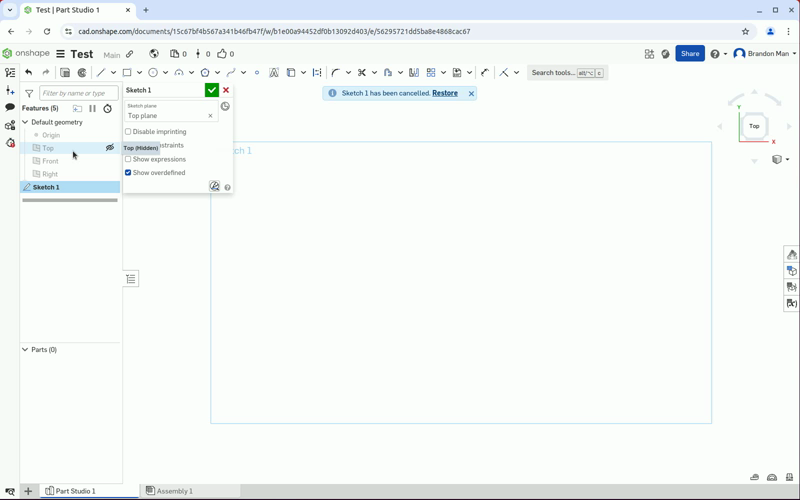
mouse_move(73, 352)
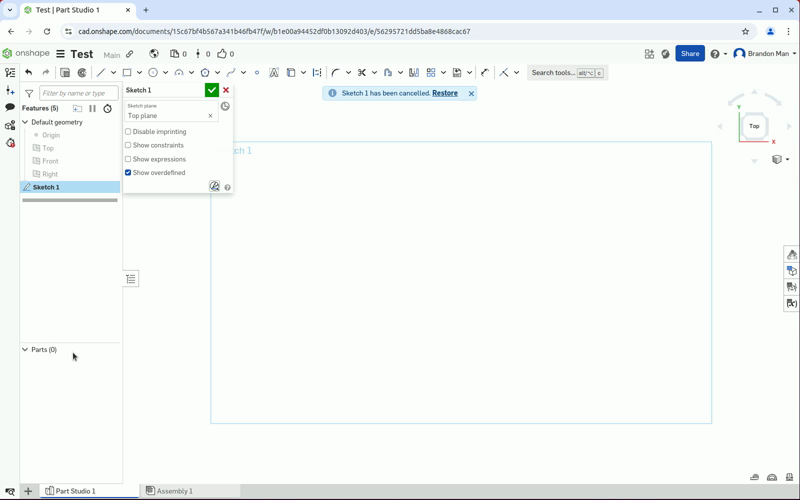
key(y)
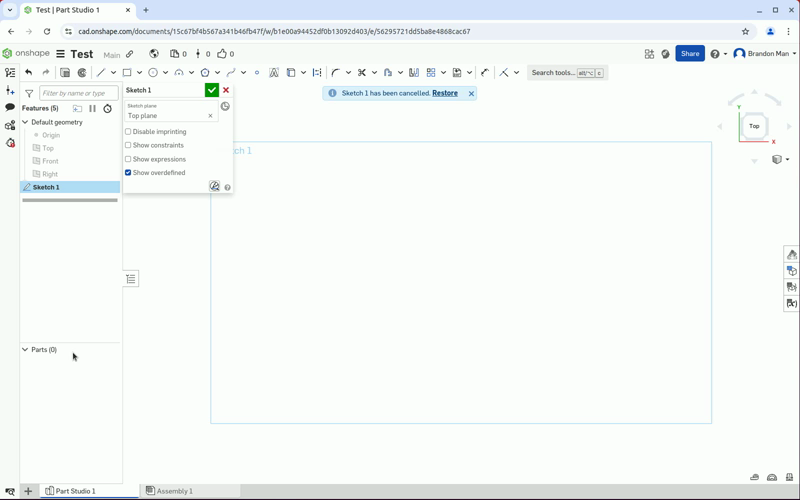
key(c)
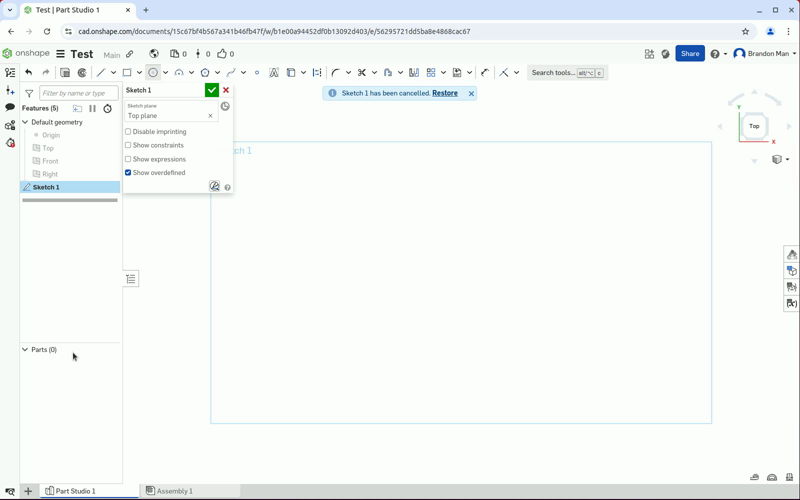
key_down(shift)
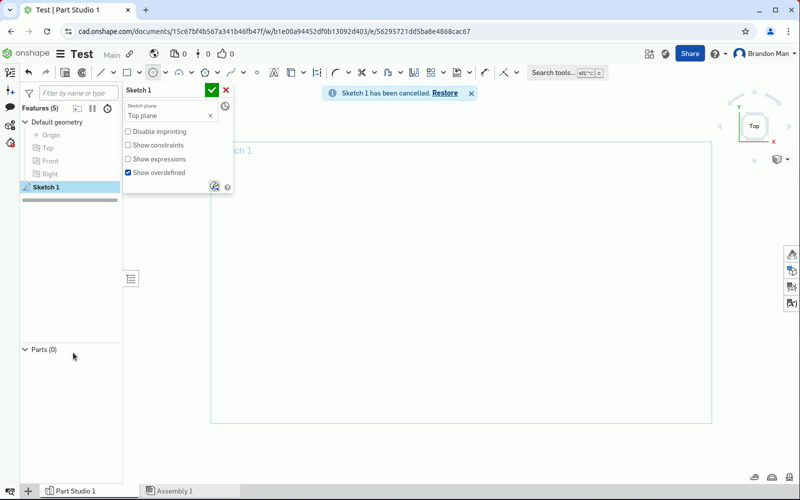
mouse_move(461, 282)
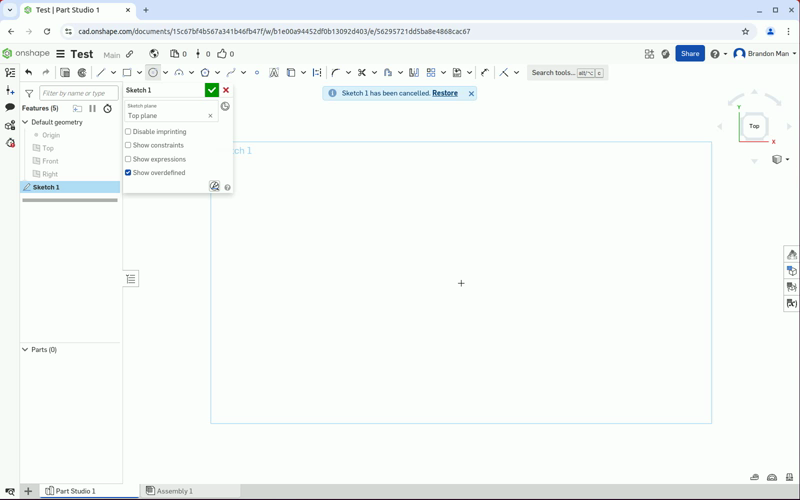
click(461, 282)
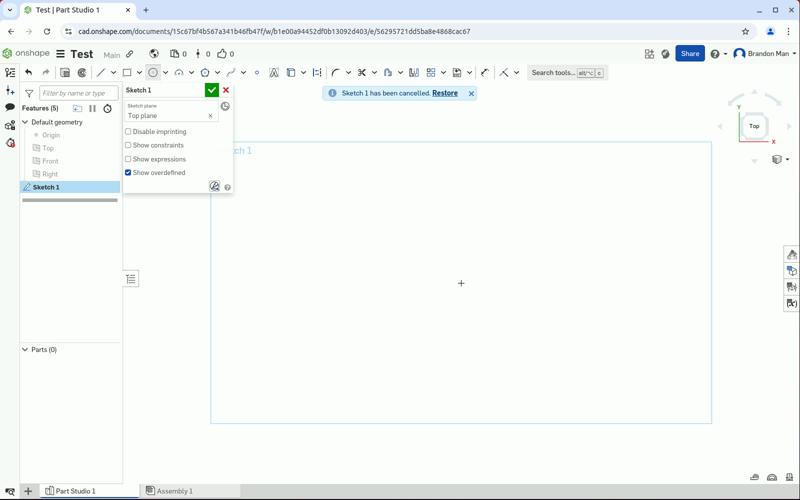
key_up(shift)
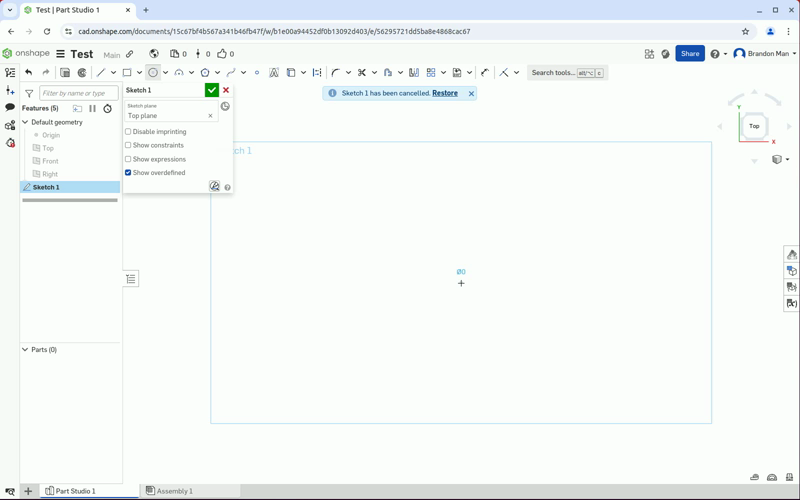
mouse_move(574, 282)
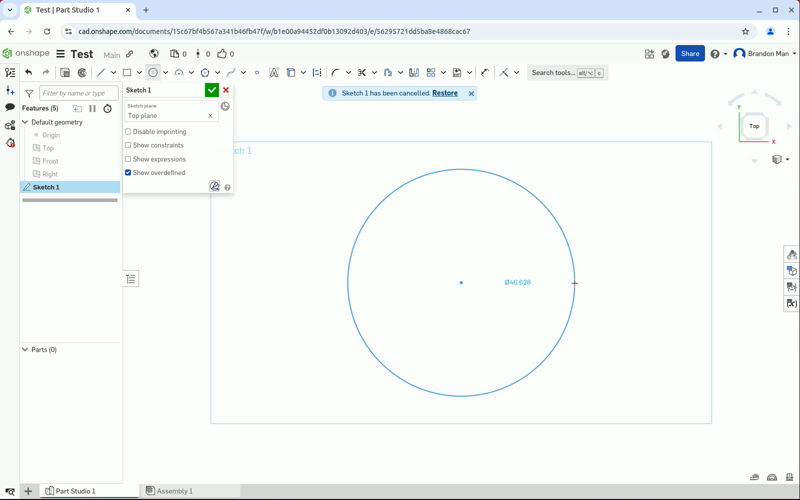
click(574, 282)
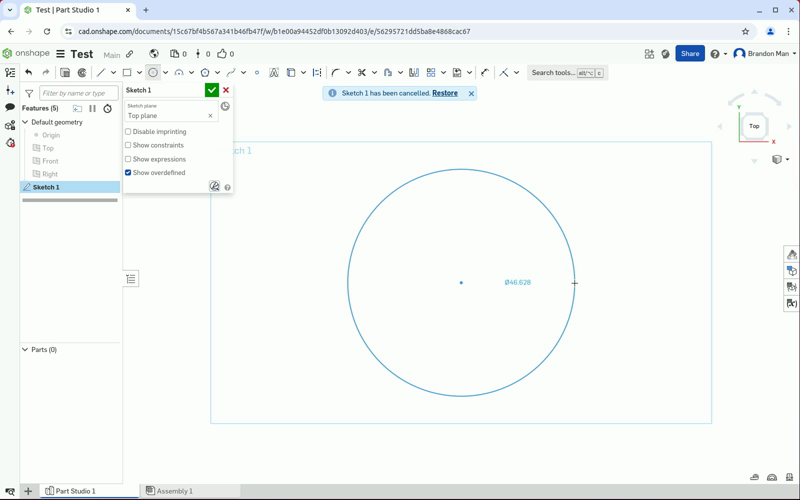
key(esc)
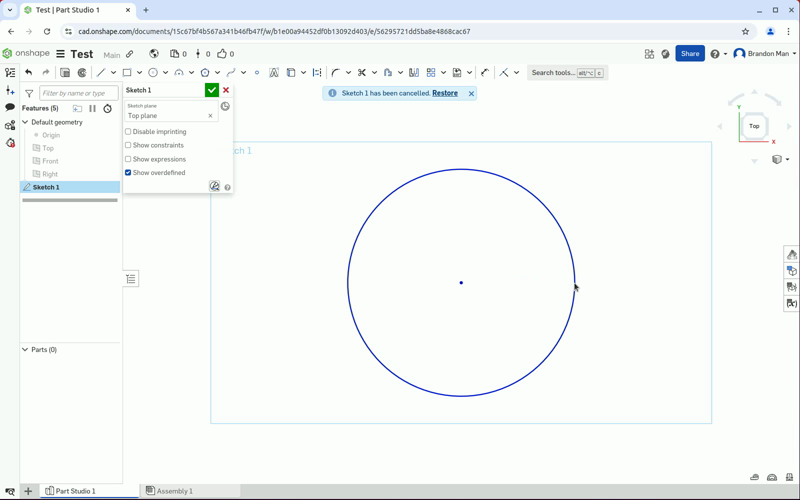
mouse_move(502, 355)
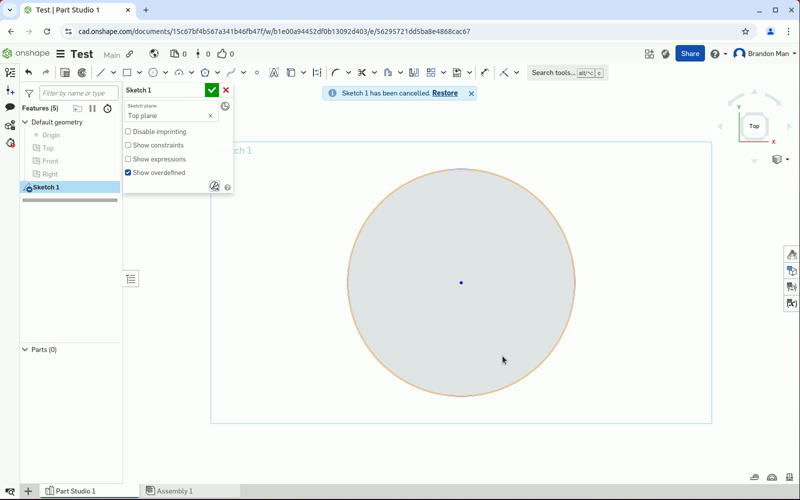
click(502, 355)
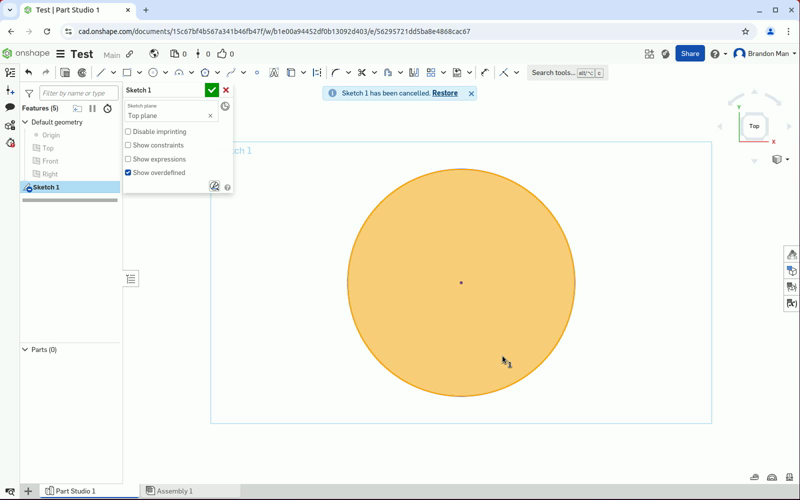
mouse_move(73, 352)
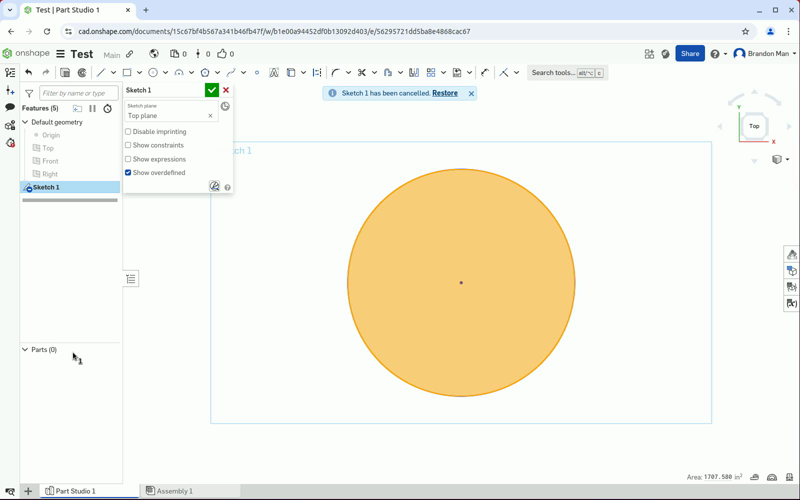
key(shift+y)
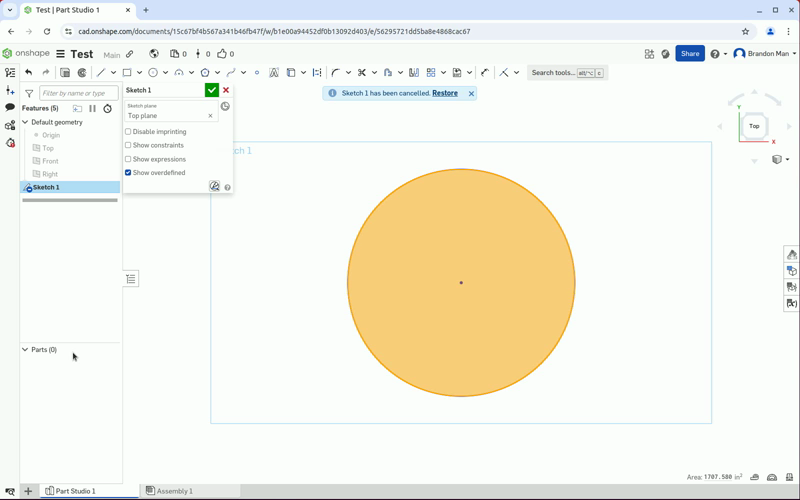
key(shift+e)
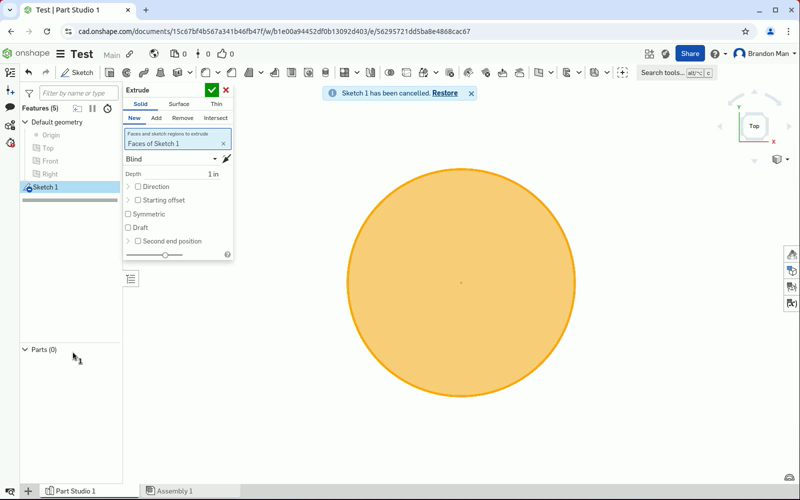
mouse_move(143, 106)
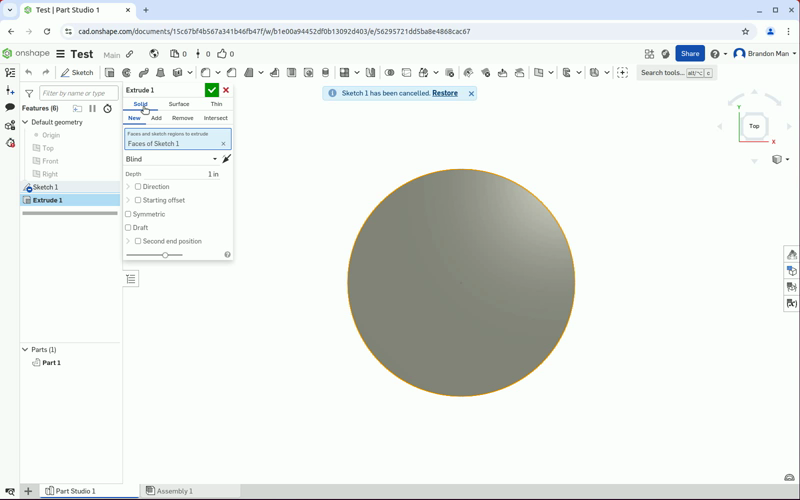
click(143, 106)
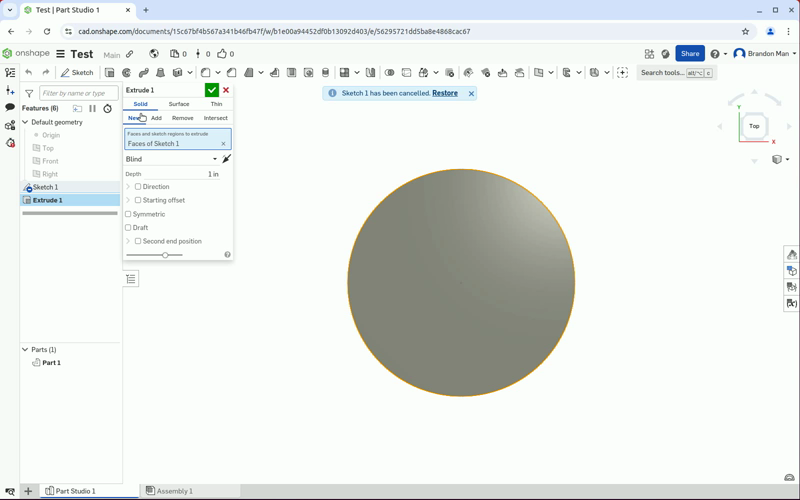
mouse_move(137, 120)
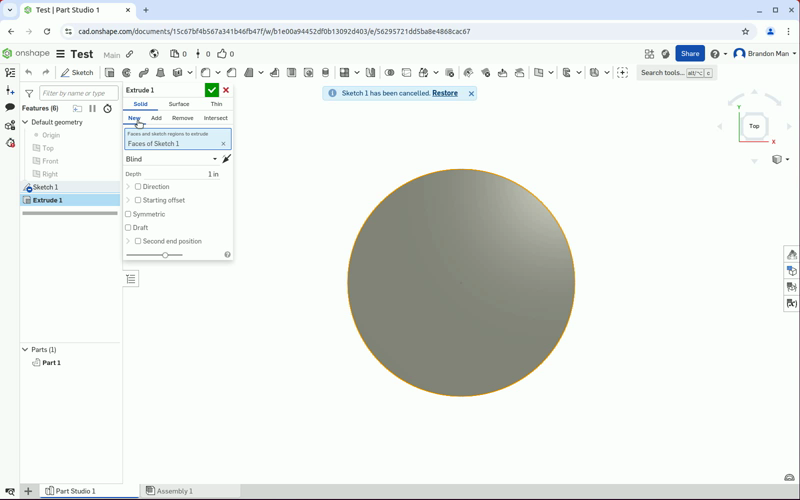
click(137, 120)
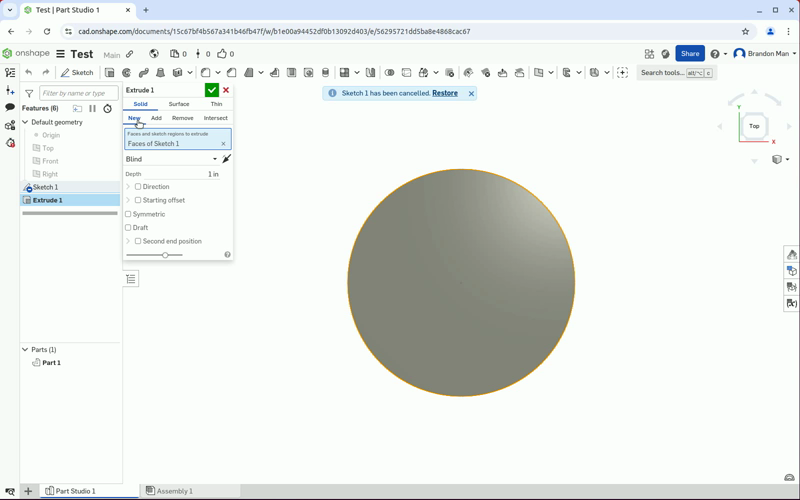
key(tab, 4)
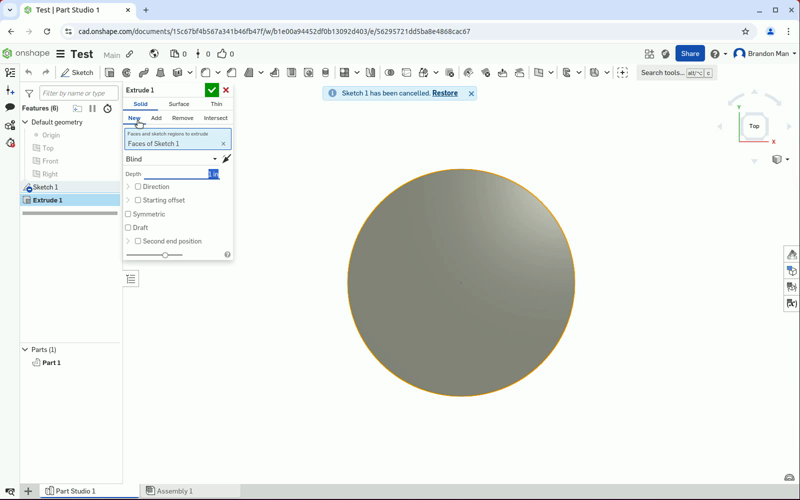
text(18.535)
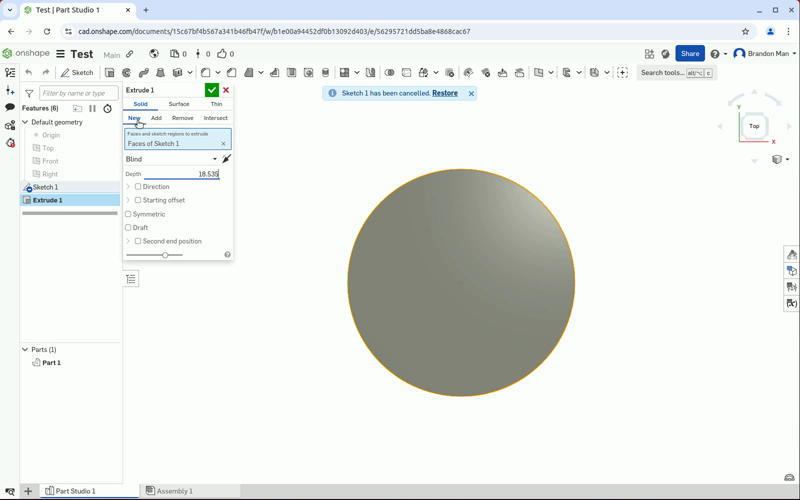
key(enter)
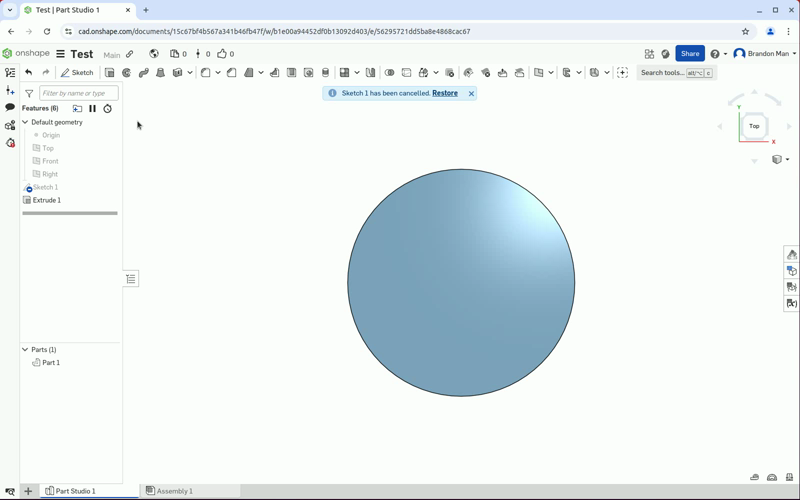
key(shift+h)
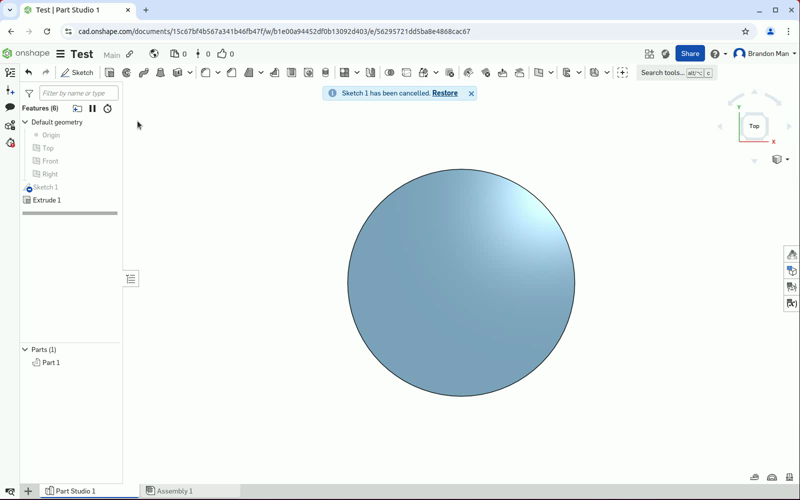
key(shift+h)
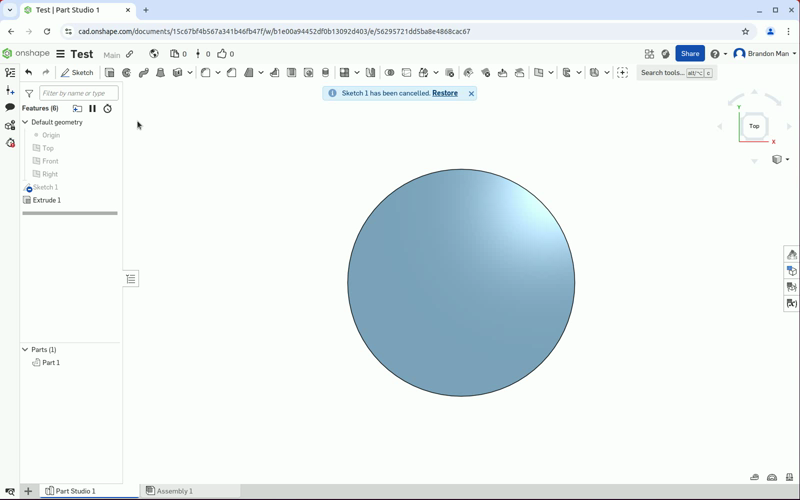
mouse_move(73, 189)
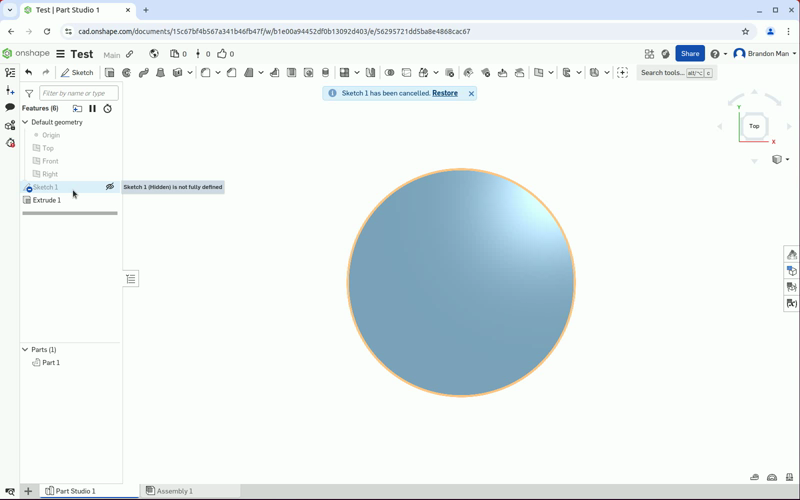
click(73, 189)
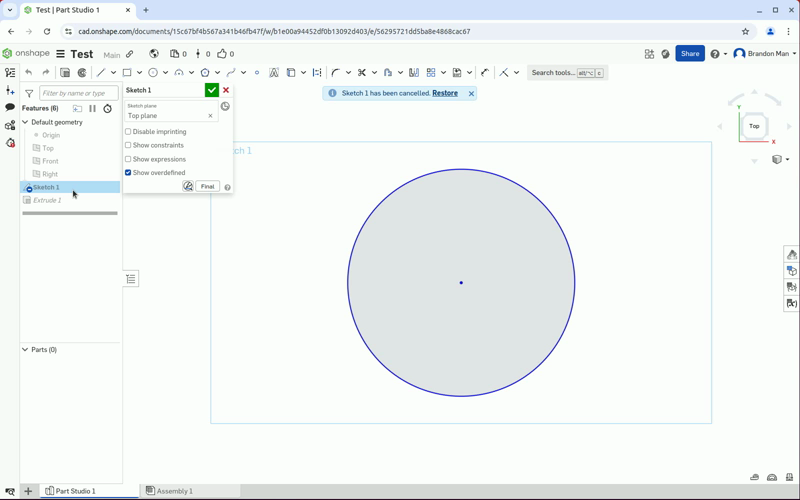
mouse_move(229, 92)
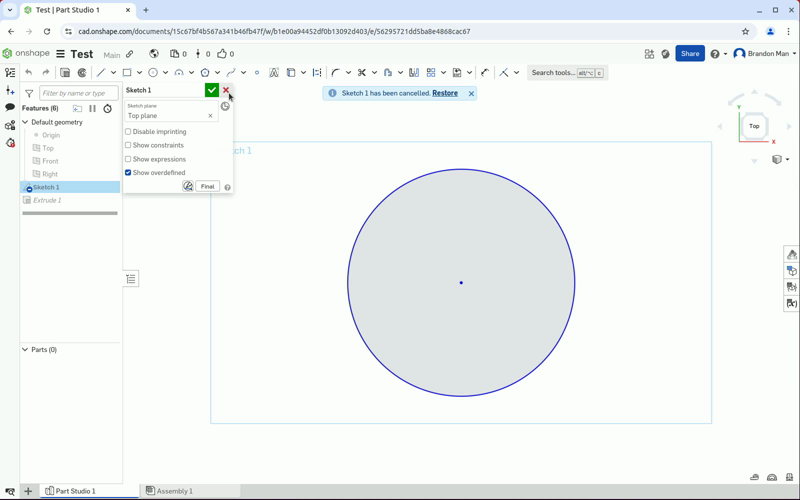
click(229, 92)
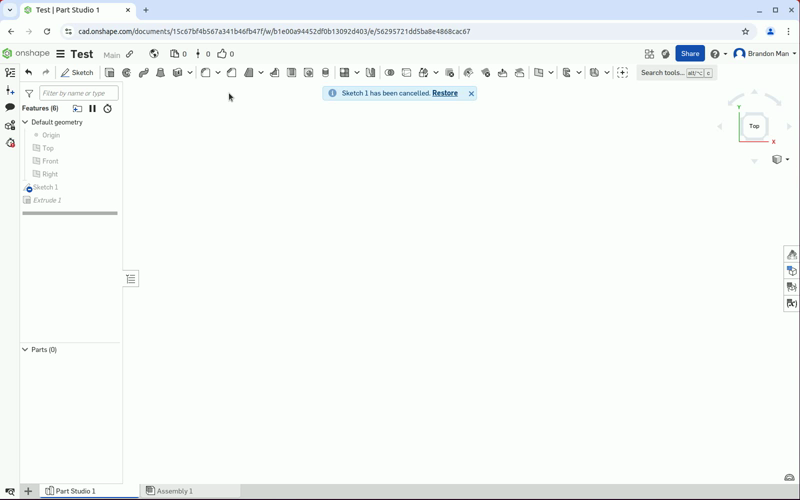
mouse_move(541, 75)
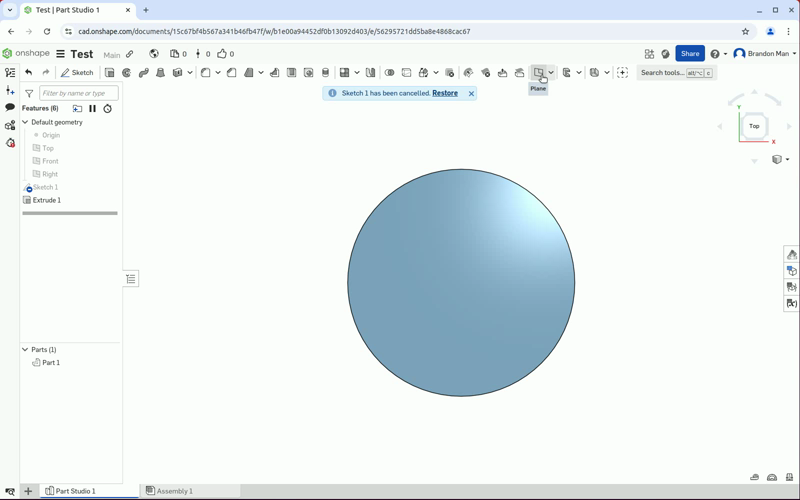
click(541, 75)
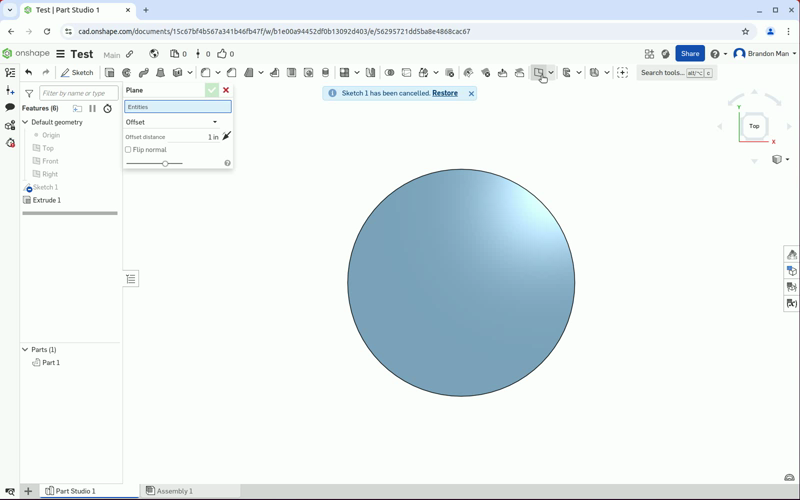
mouse_move(73, 150)
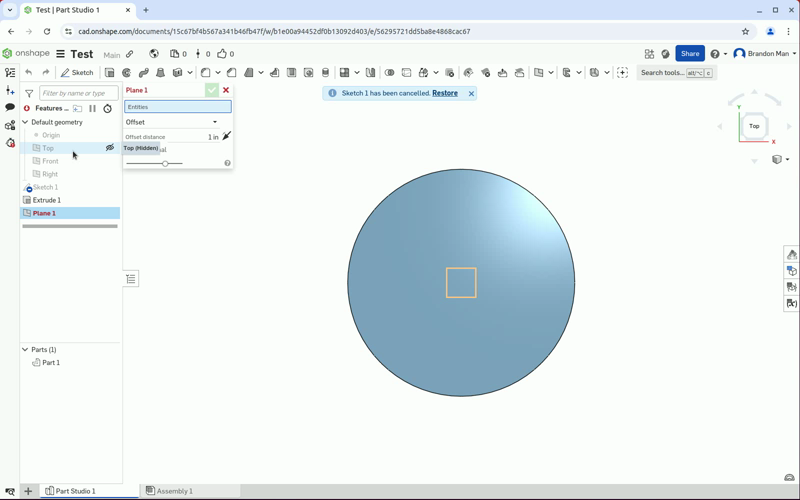
click(73, 150)
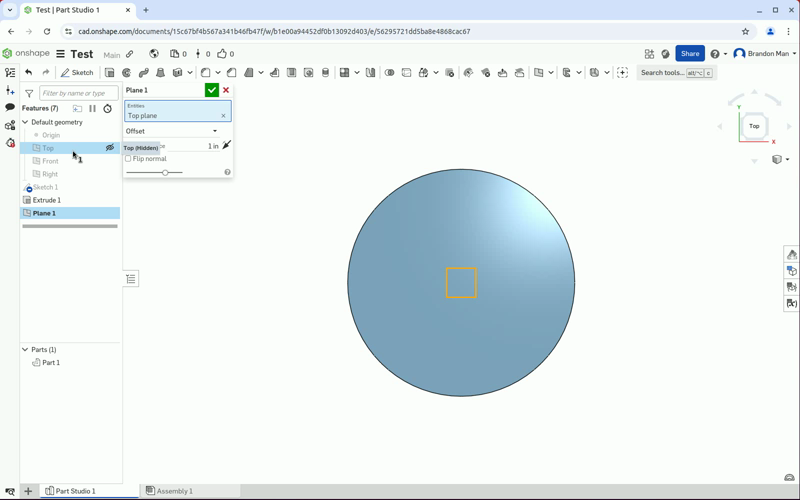
key(tab, 2)
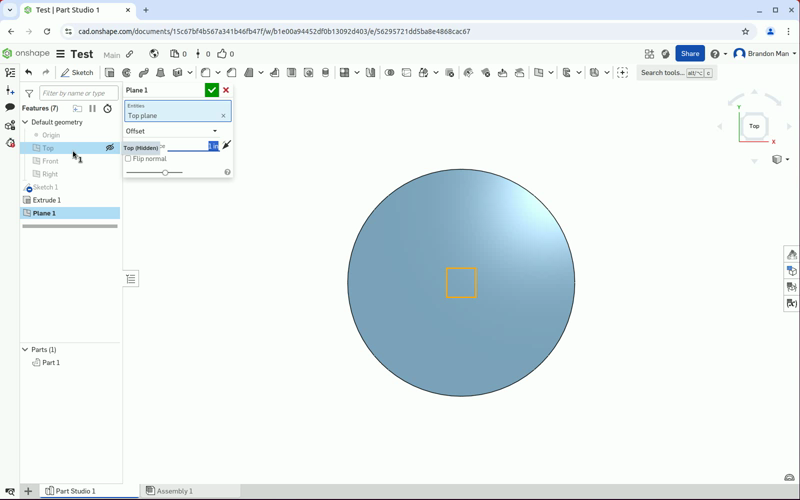
text(18.548)
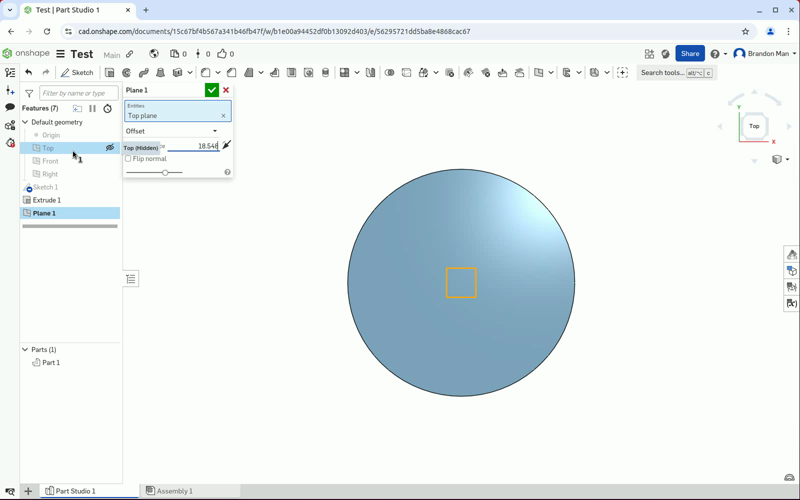
key(enter, 2)
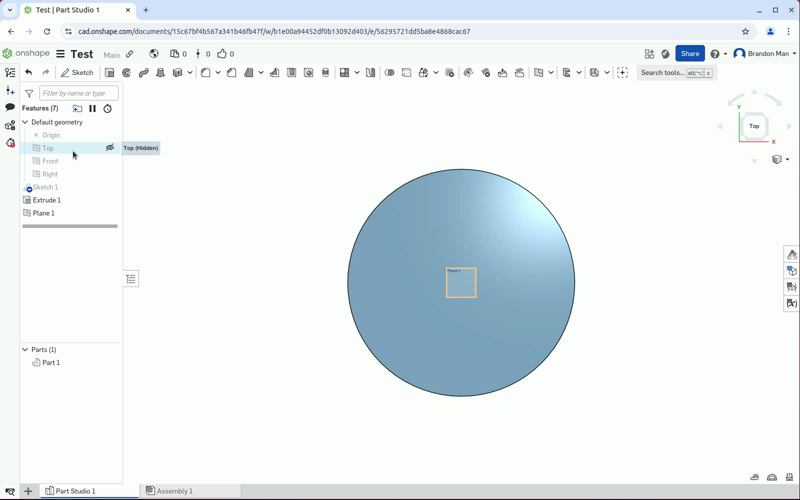
key(shift+s)
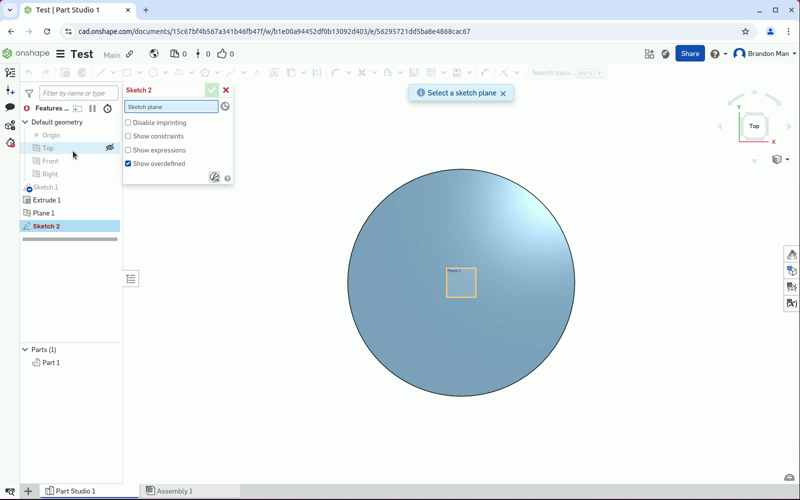
mouse_move(73, 215)
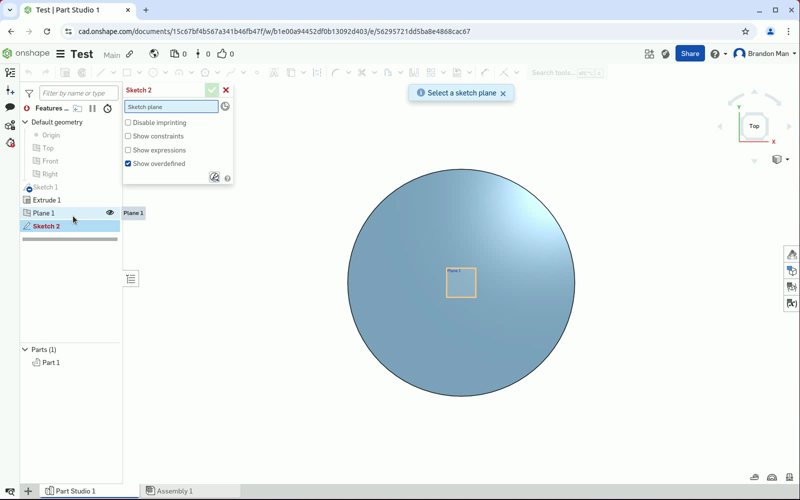
click(73, 215)
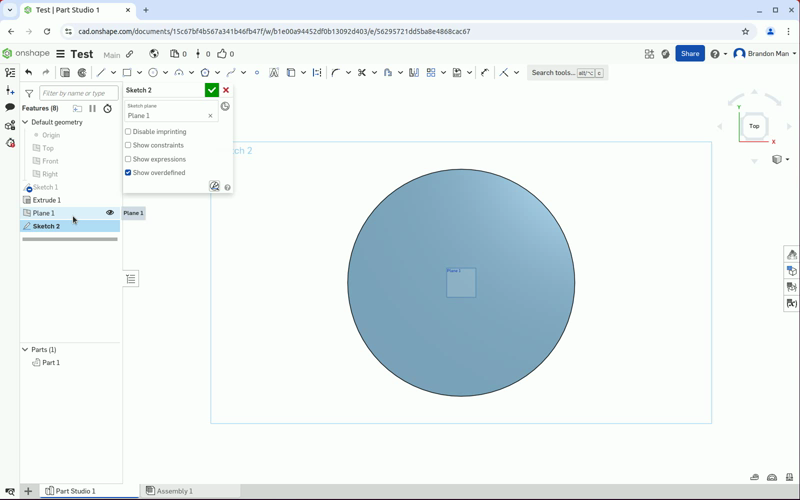
mouse_move(73, 352)
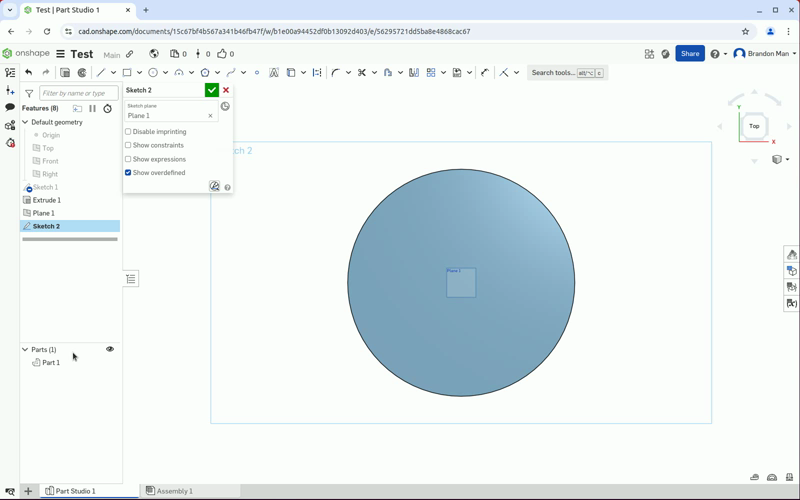
key(y)
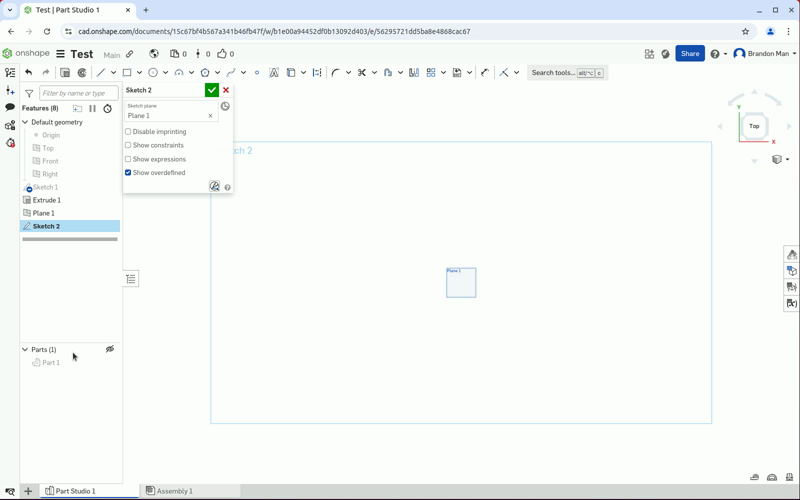
key(c)
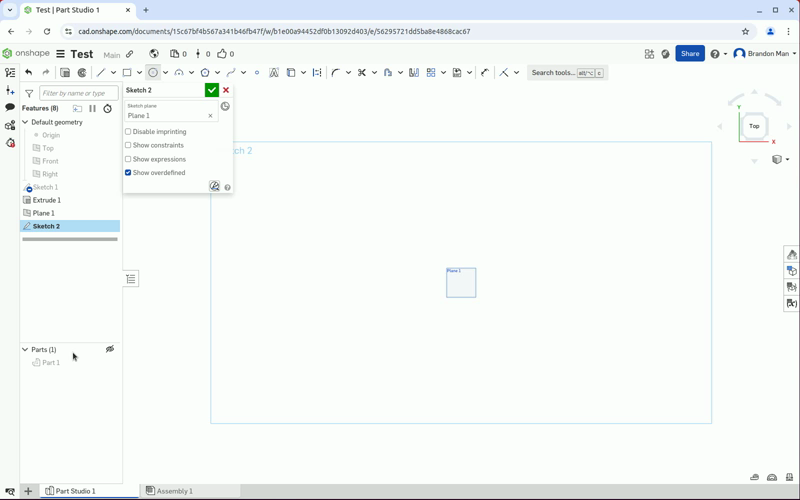
key_down(shift)
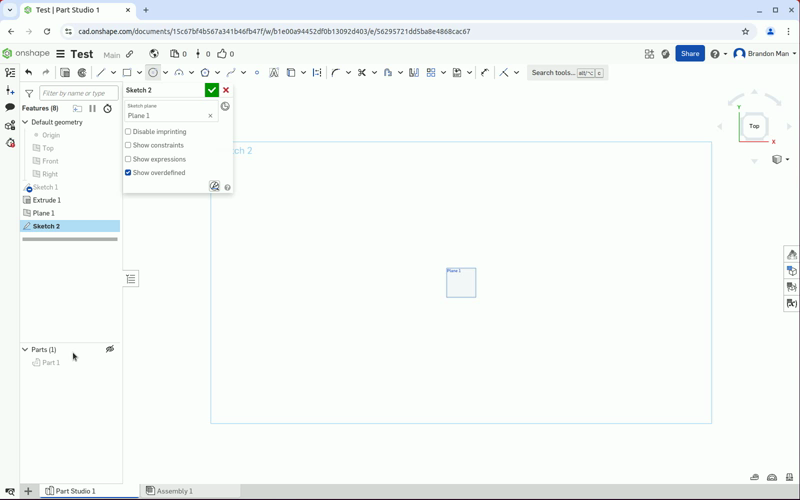
mouse_move(460, 282)
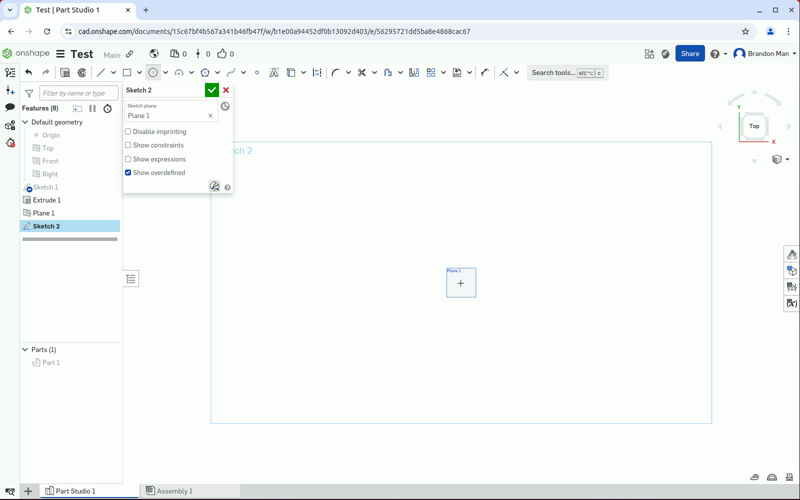
click(460, 282)
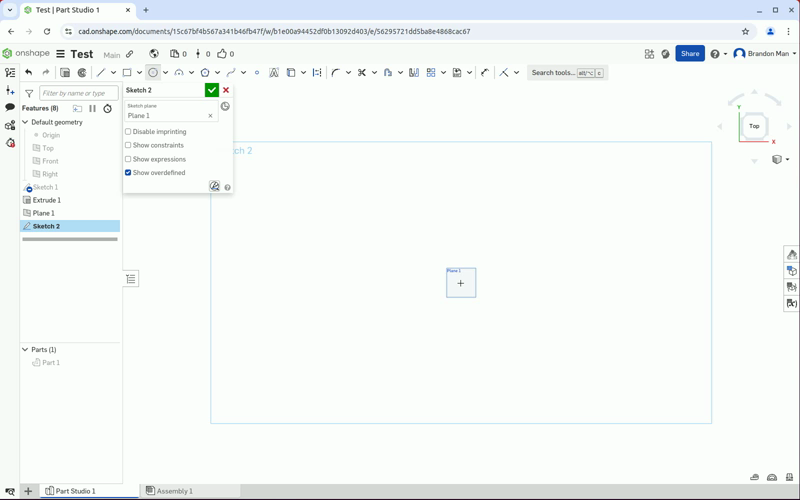
key_up(shift)
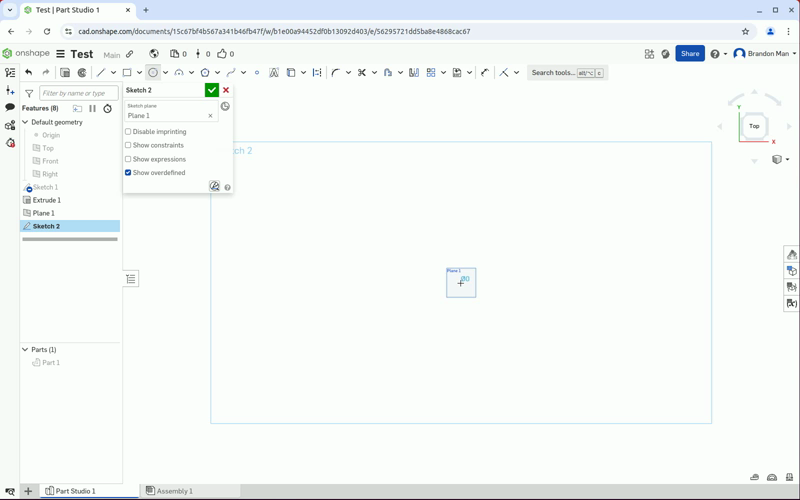
mouse_move(497, 282)
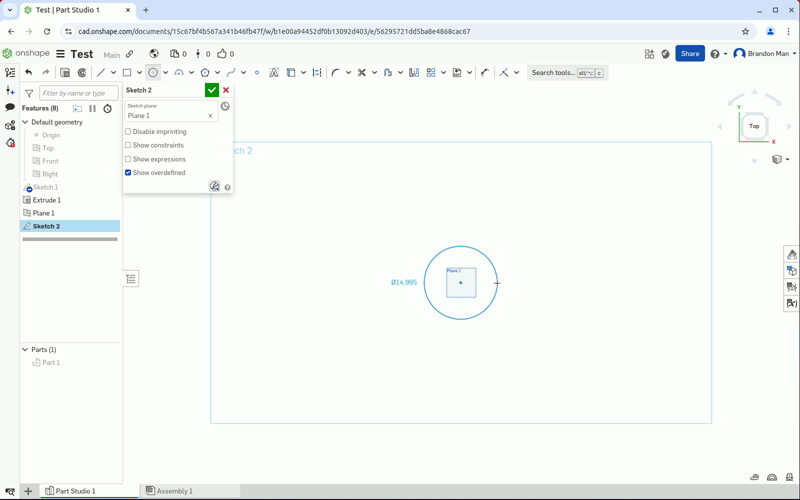
click(497, 282)
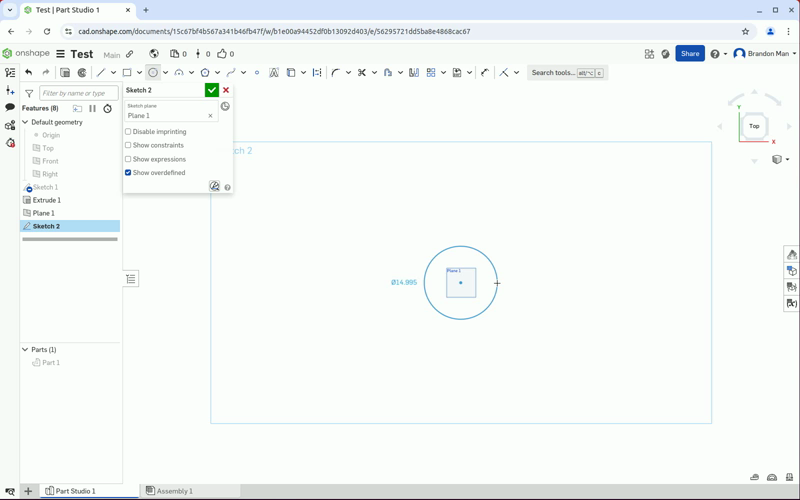
key(esc)
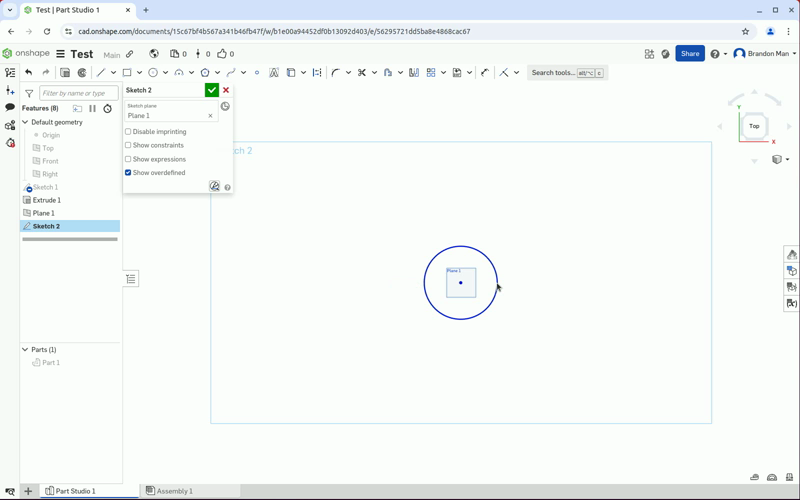
mouse_move(448, 292)
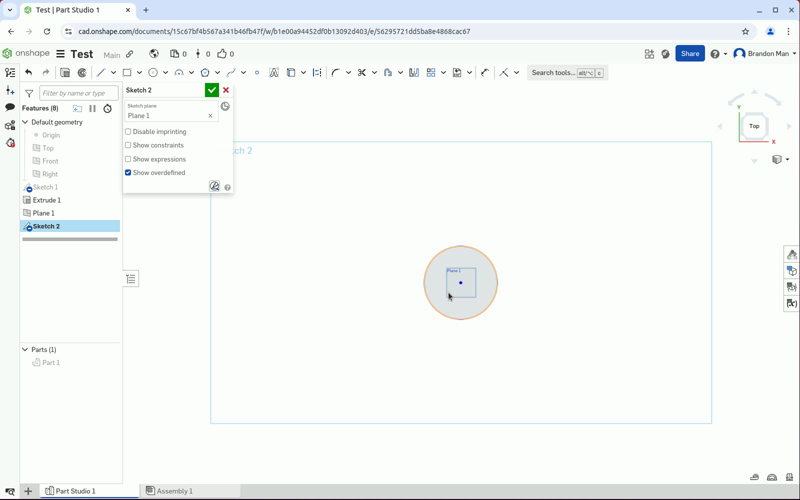
click(448, 292)
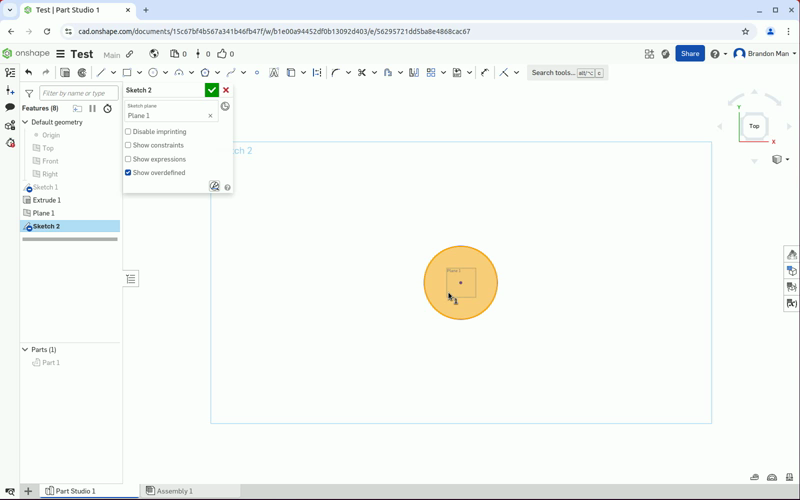
mouse_move(73, 352)
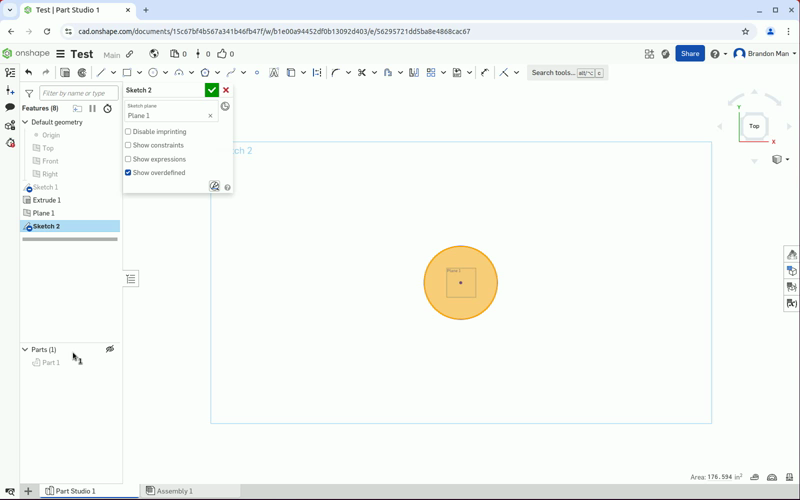
key(shift+y)
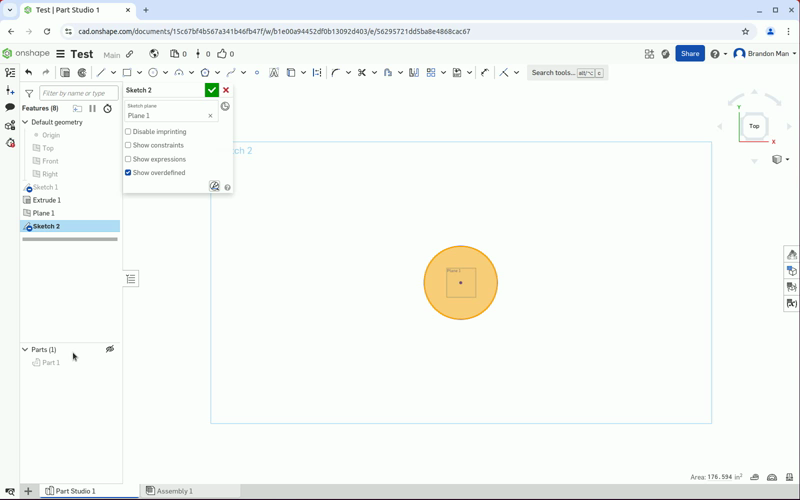
key(shift+e)
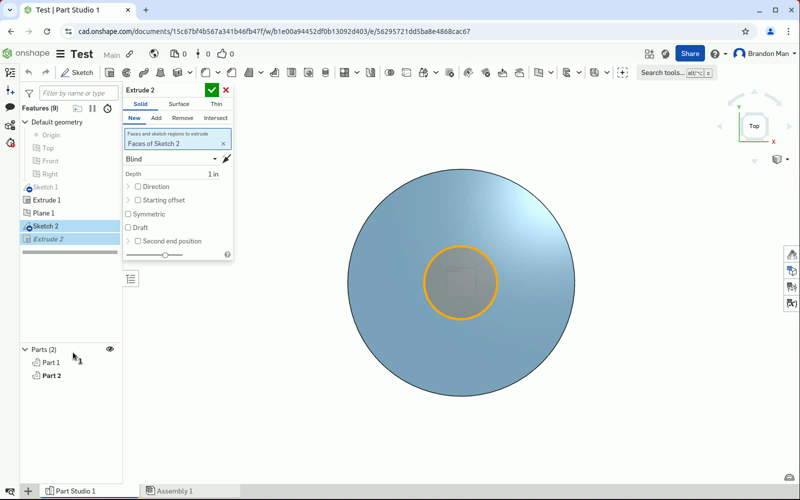
mouse_move(143, 106)
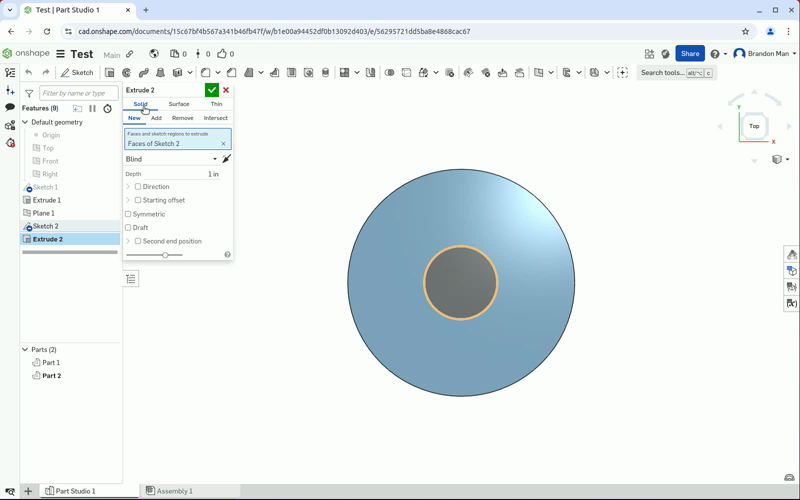
click(143, 106)
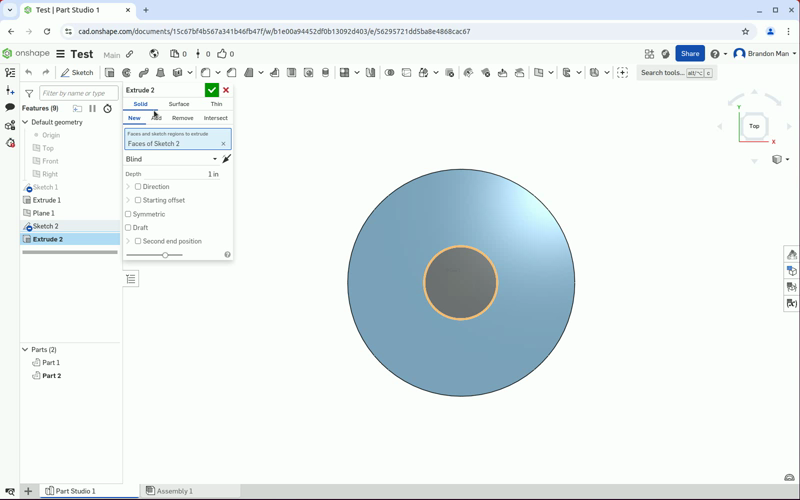
mouse_move(186, 120)
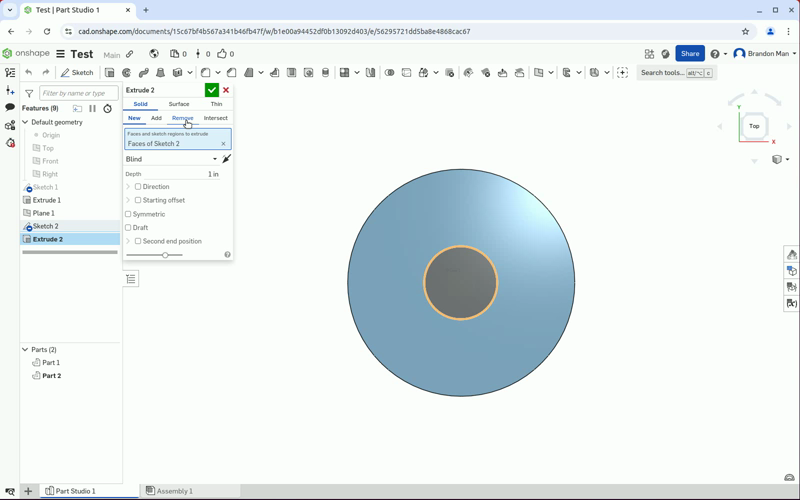
click(186, 120)
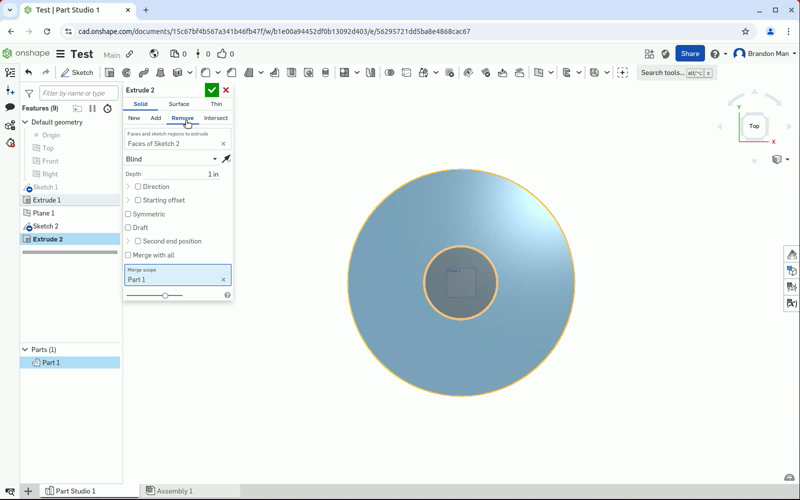
key(tab, 4)
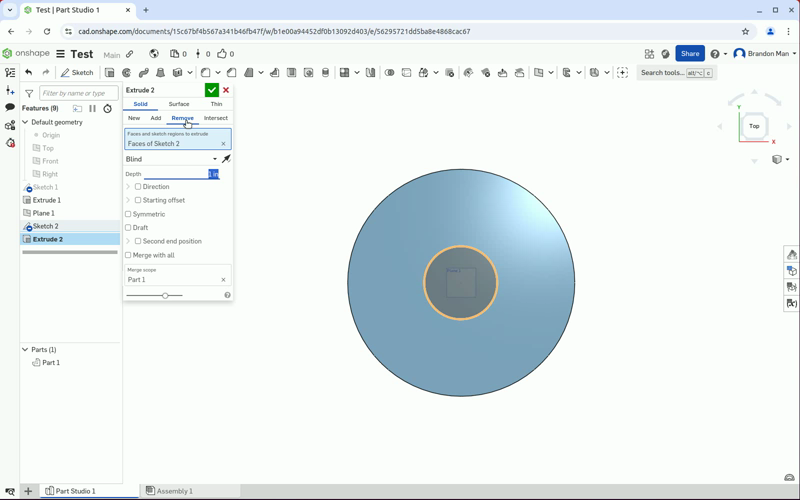
text(30.811)
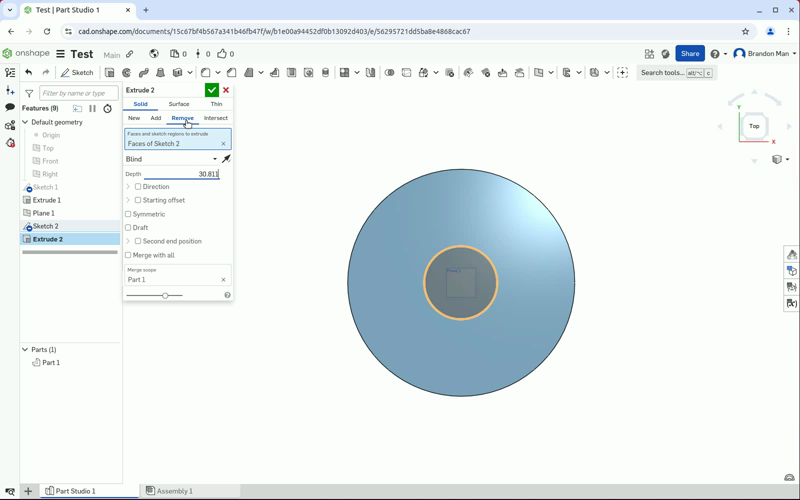
key(tab, 6)
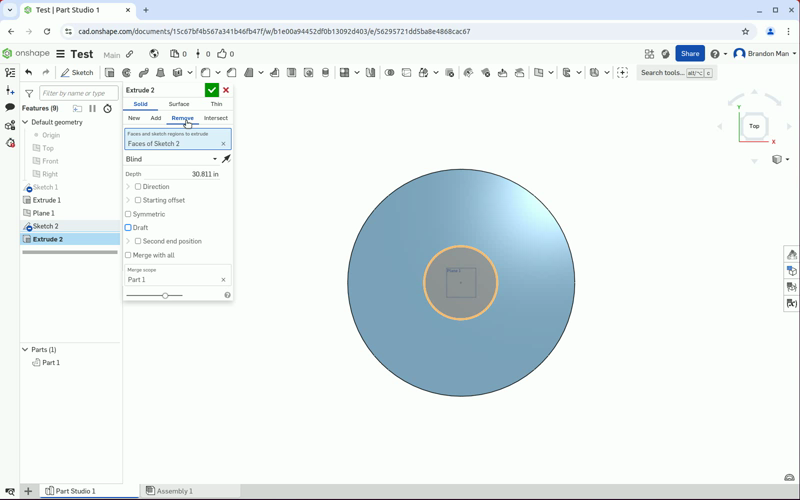
key(space)
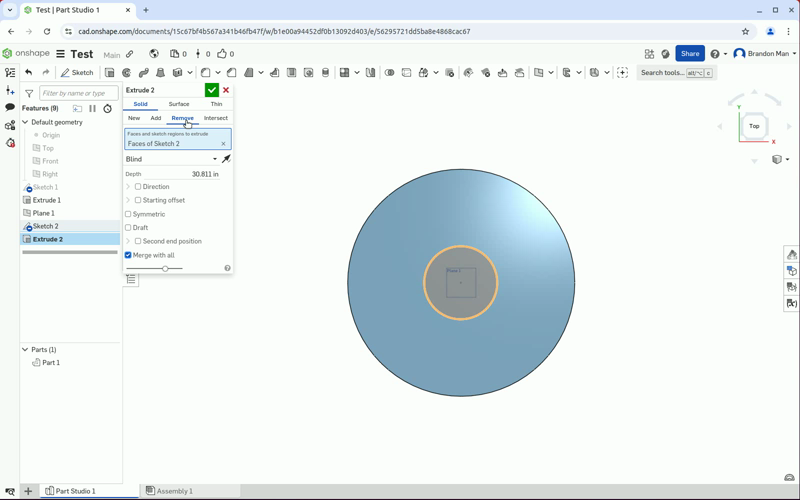
key(enter)
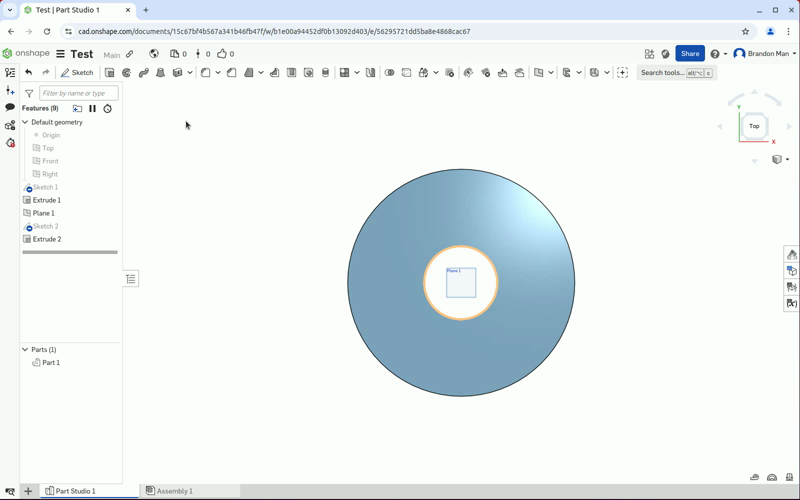
key(shift+h)
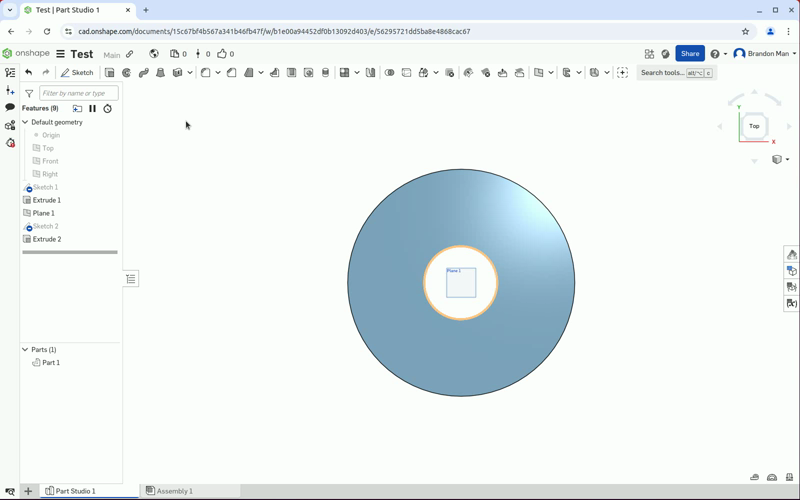
key(shift+h)
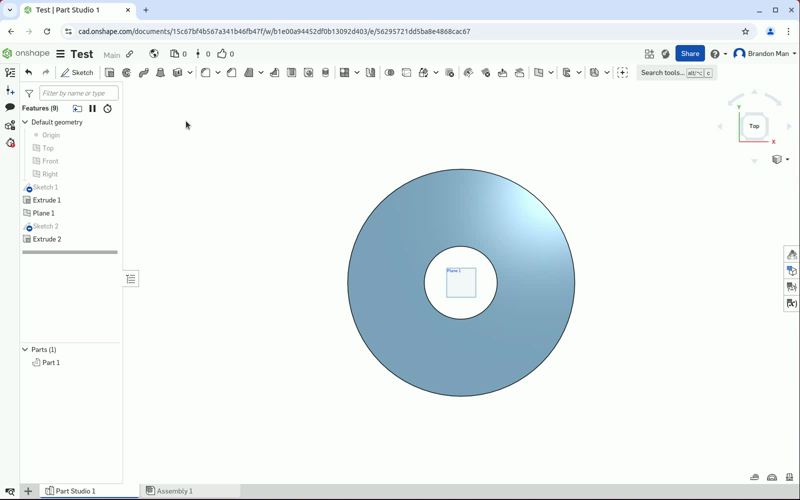
mouse_move(73, 189)
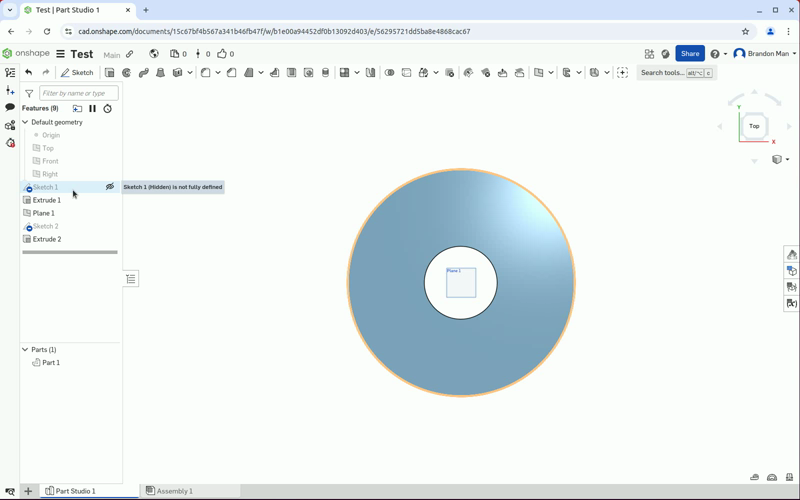
click(73, 189)
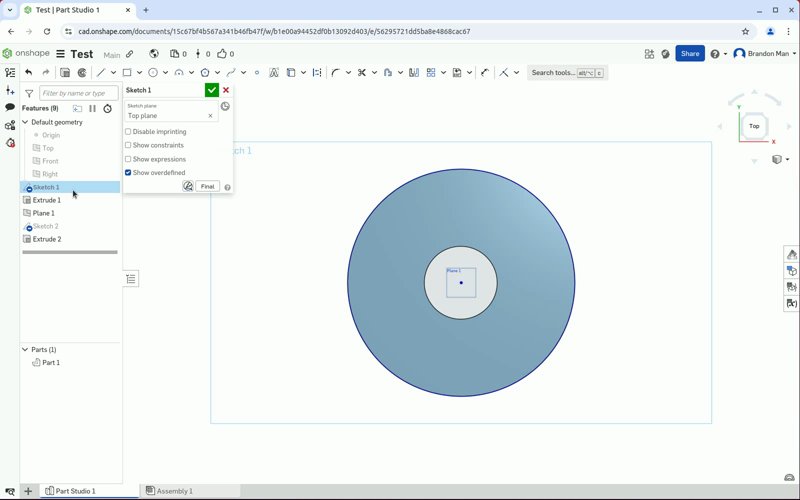
mouse_move(229, 92)
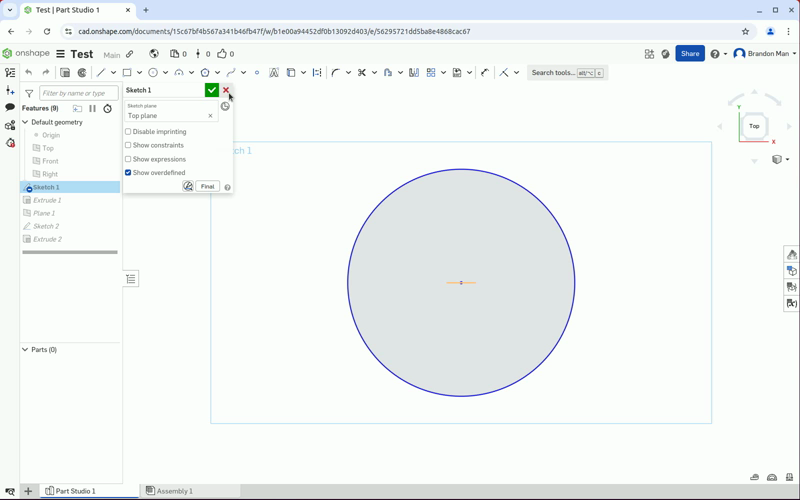
click(229, 92)
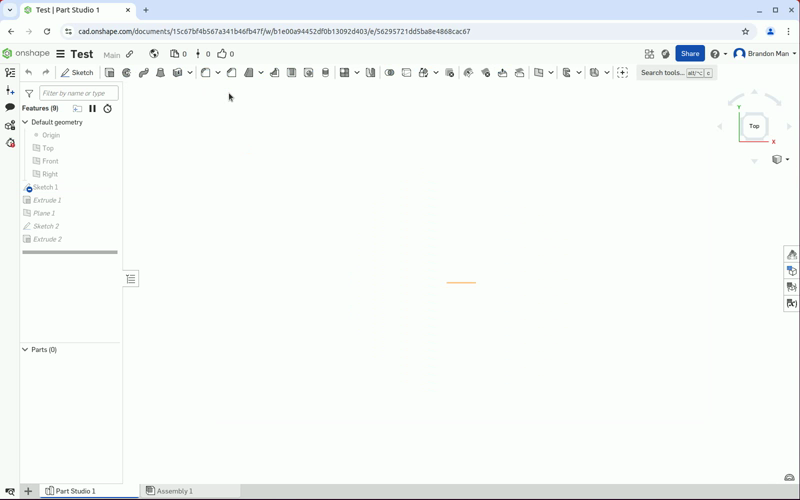
key(shift+s)
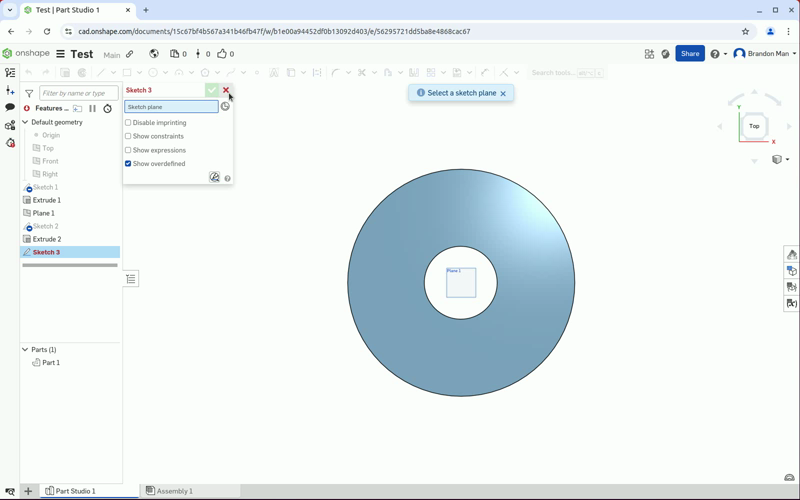
mouse_move(73, 215)
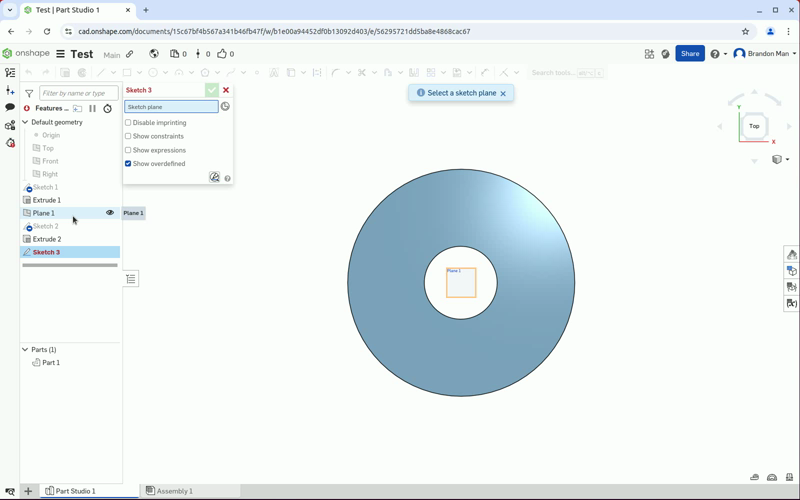
click(73, 215)
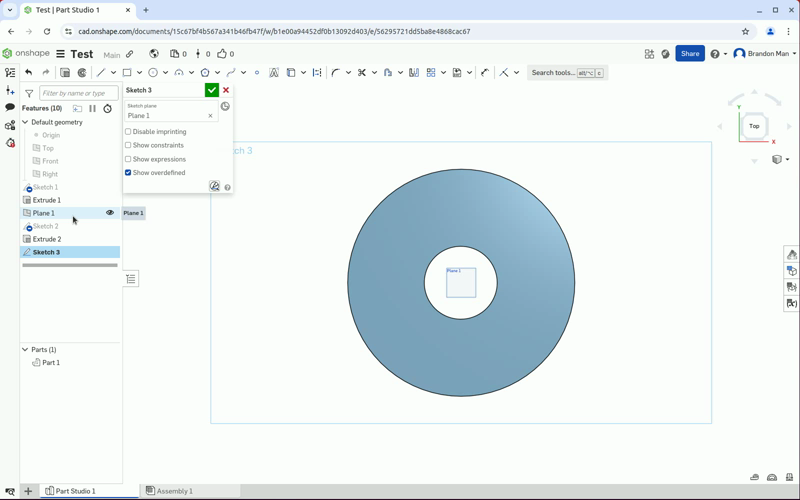
mouse_move(73, 352)
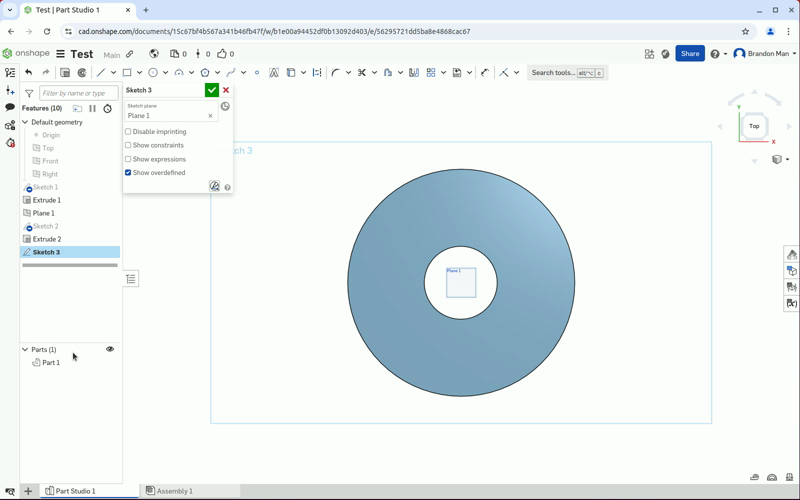
key(y)
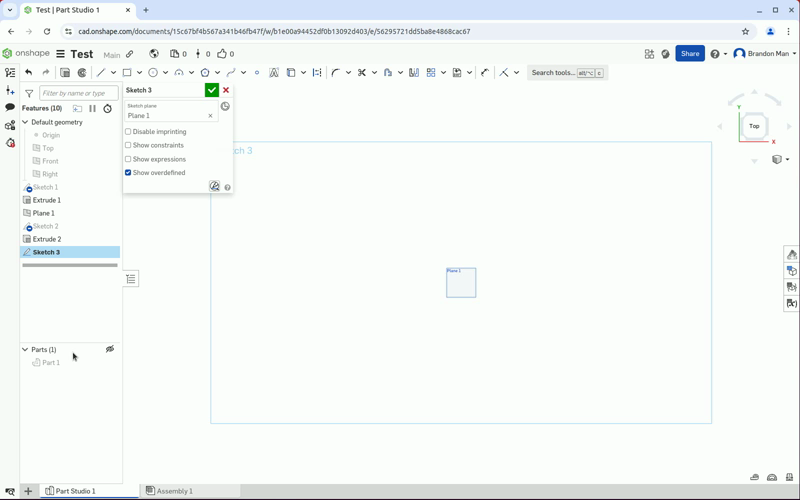
key(c)
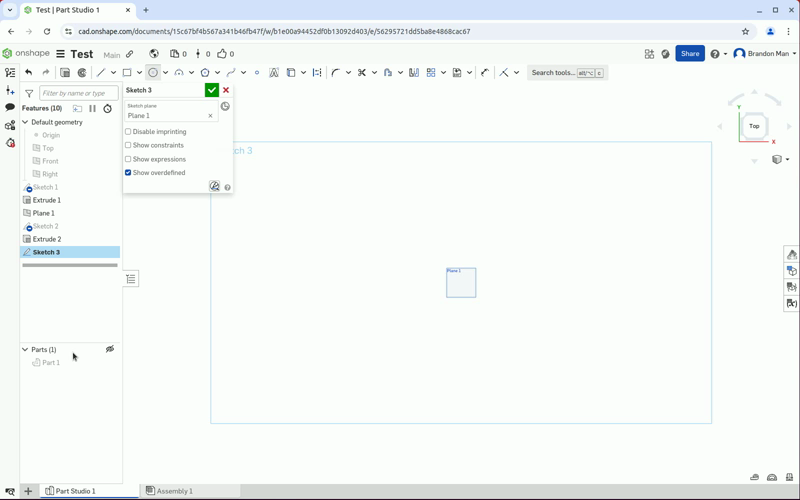
key_down(shift)
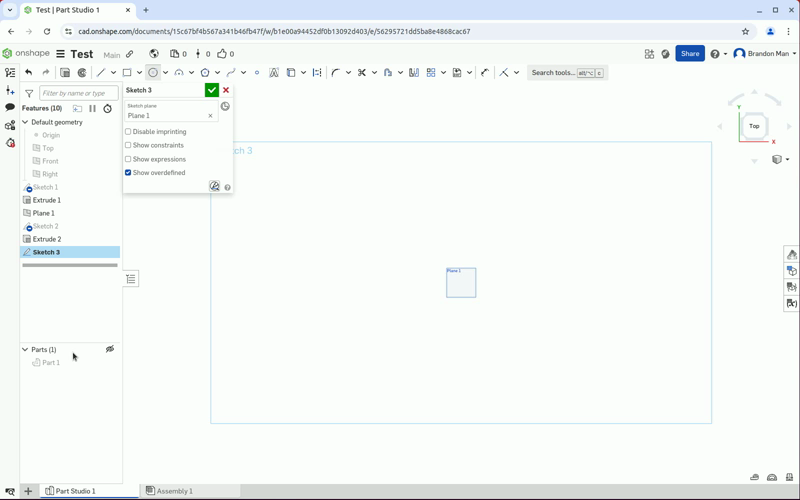
mouse_move(461, 282)
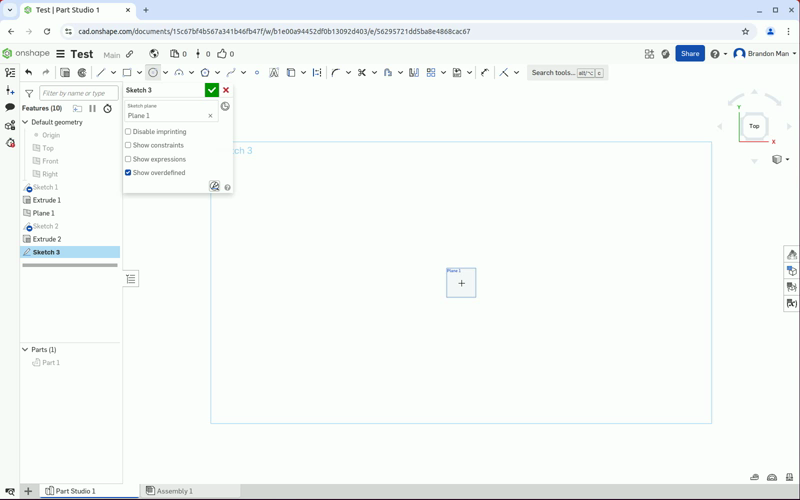
click(461, 282)
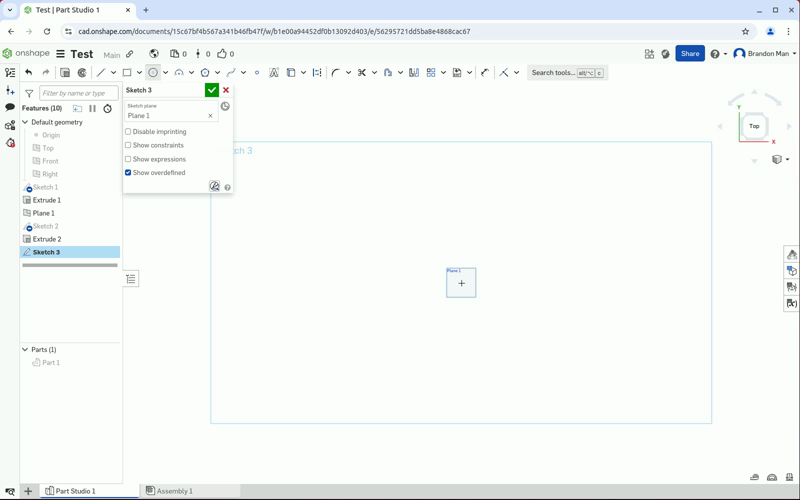
key_up(shift)
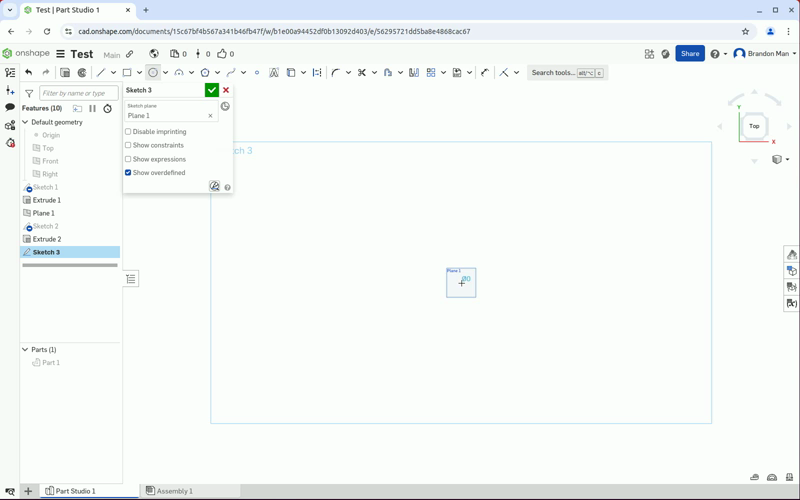
mouse_move(564, 282)
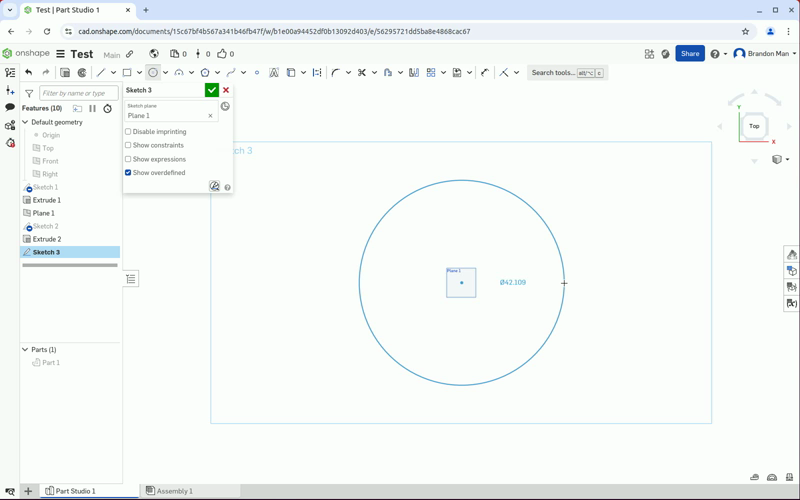
click(564, 282)
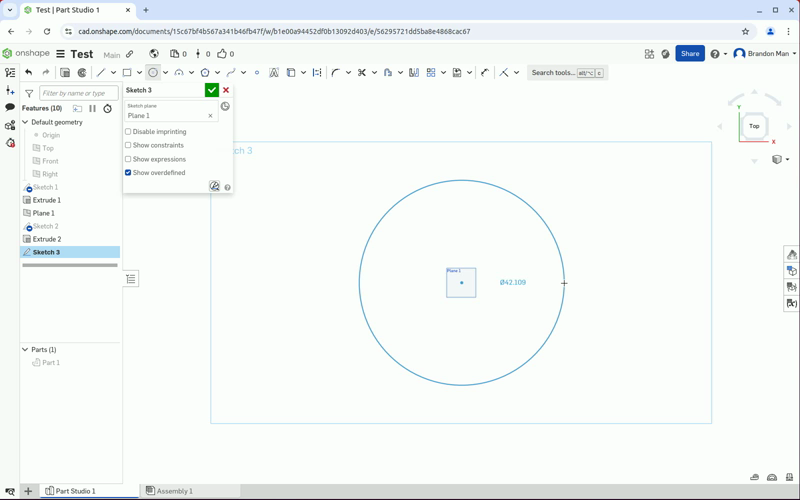
key(esc)
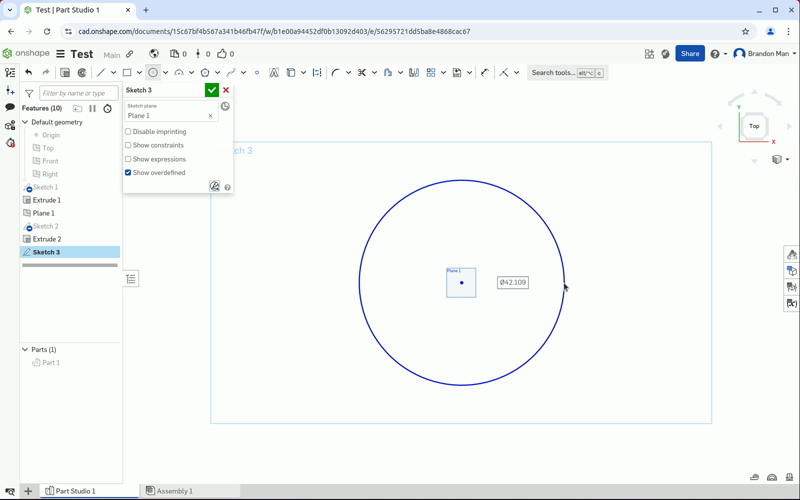
key(c)
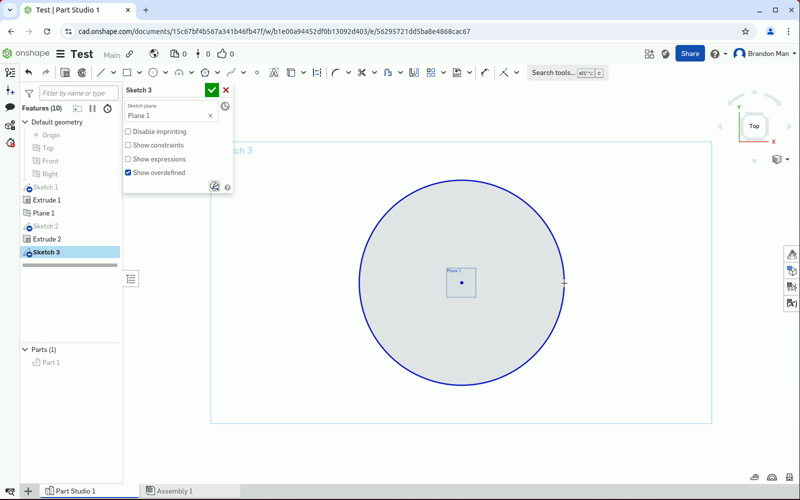
key_down(shift)
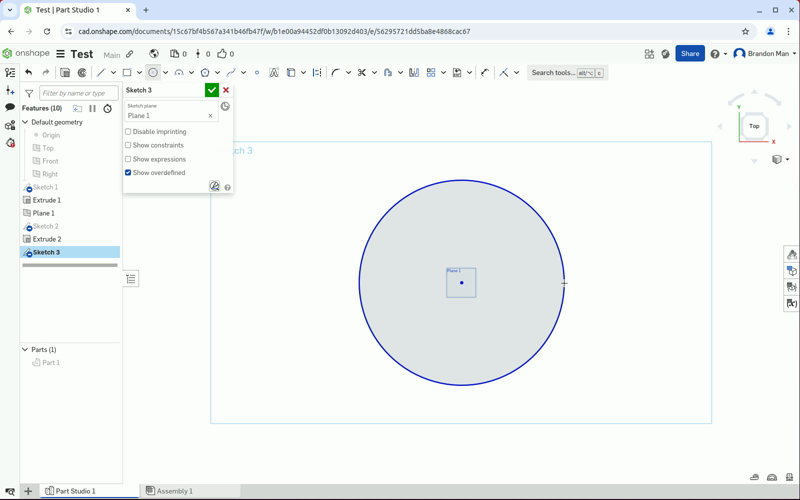
mouse_move(461, 282)
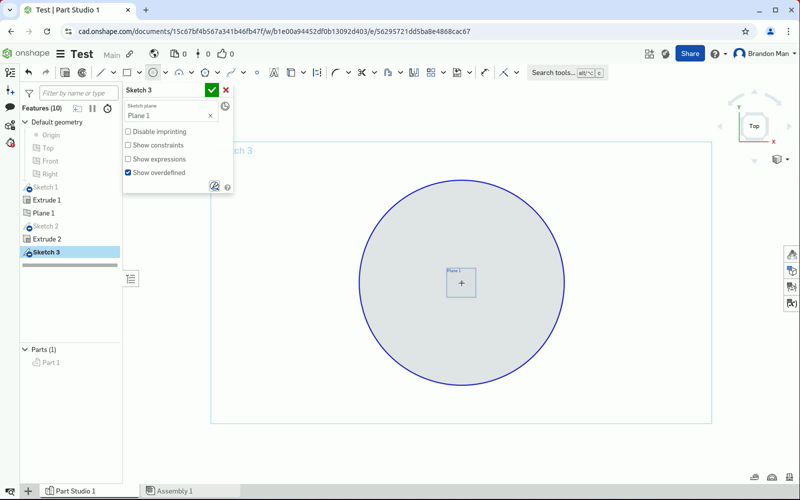
click(461, 282)
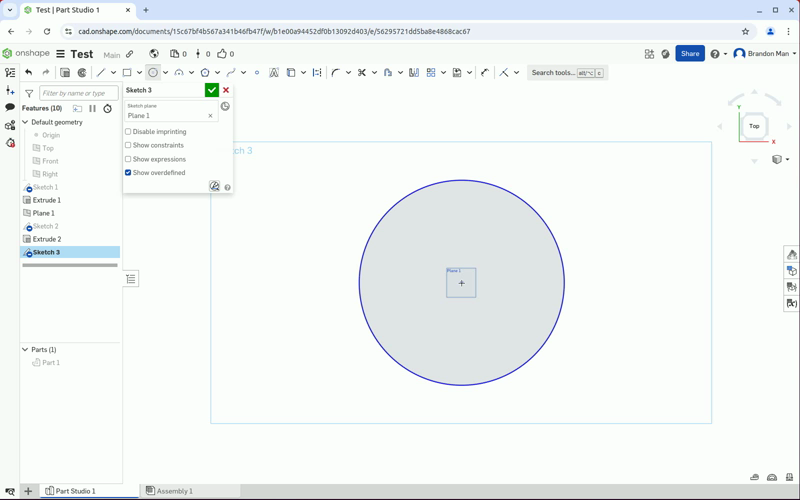
key_up(shift)
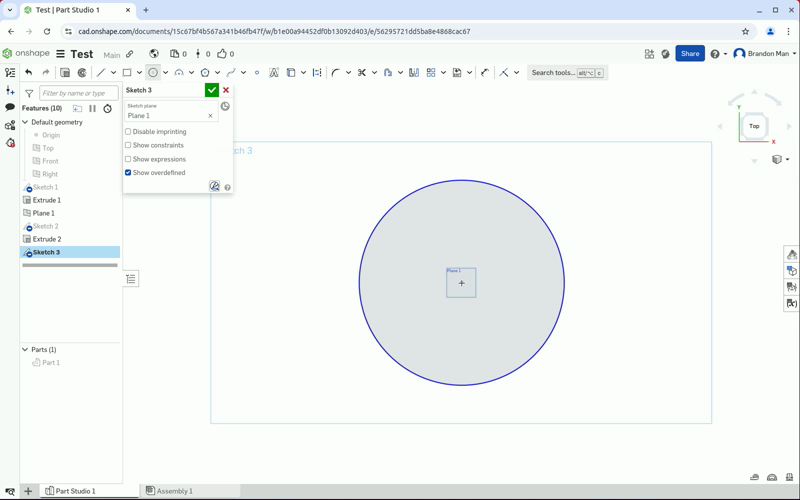
mouse_move(498, 282)
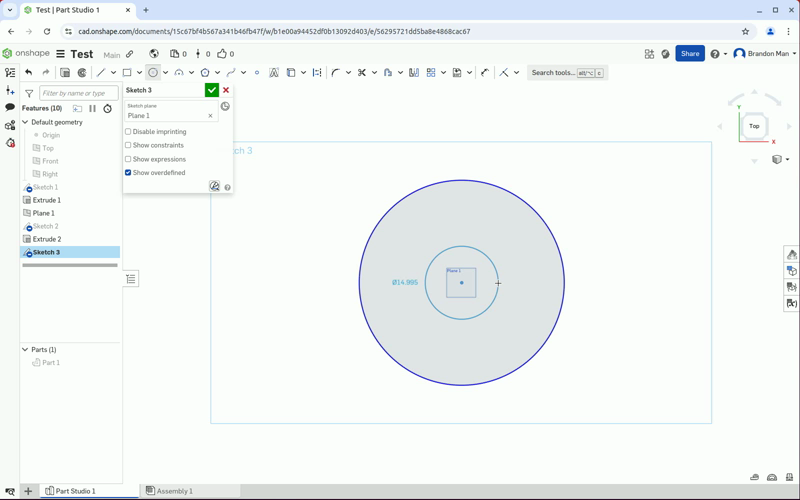
click(498, 282)
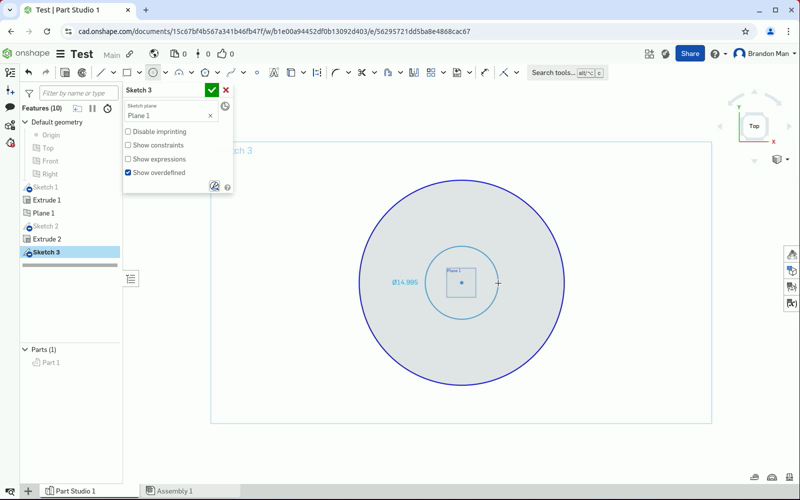
key(esc)
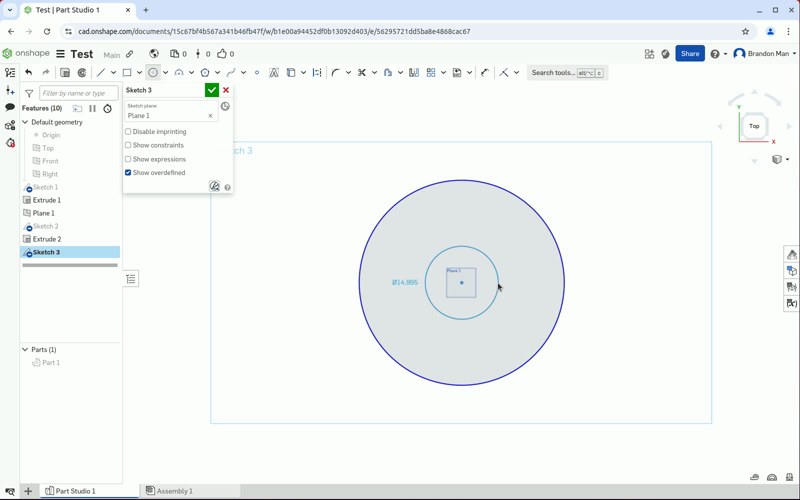
mouse_move(481, 202)
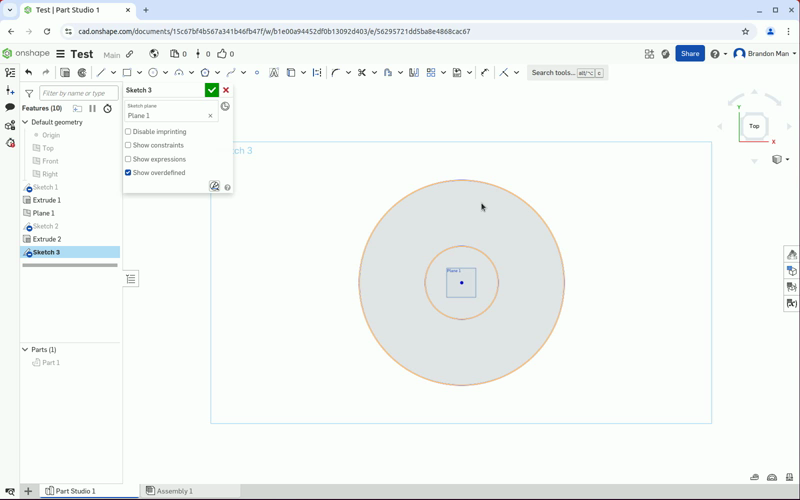
click(481, 202)
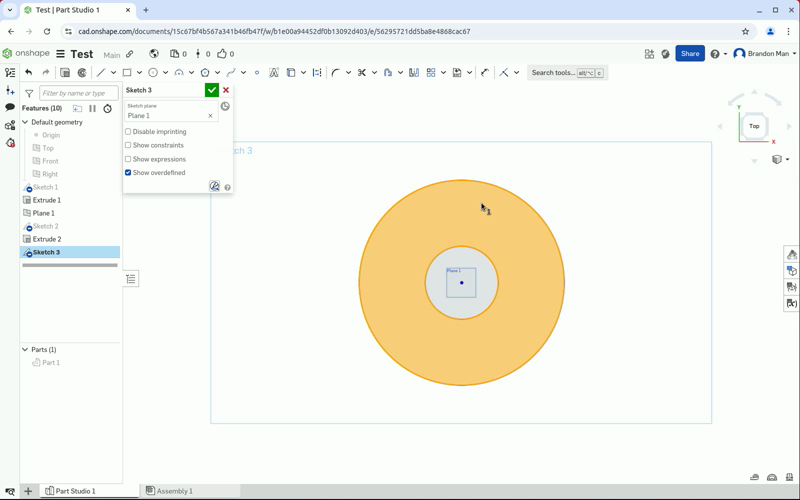
mouse_move(73, 352)
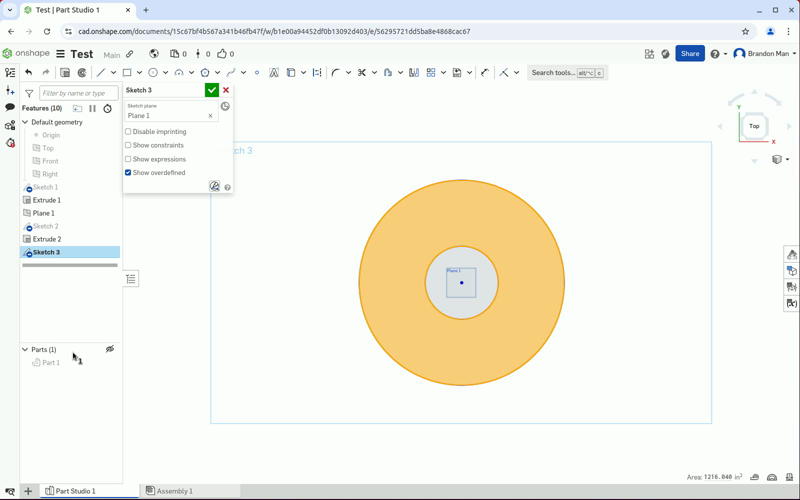
key(shift+y)
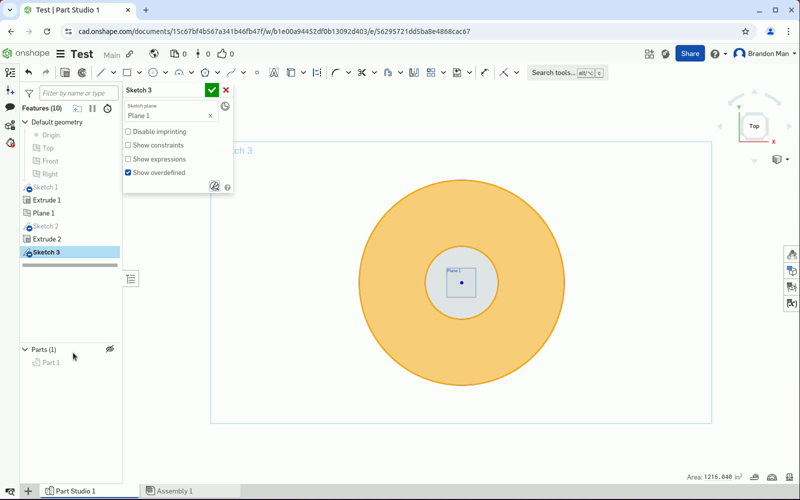
key(shift+e)
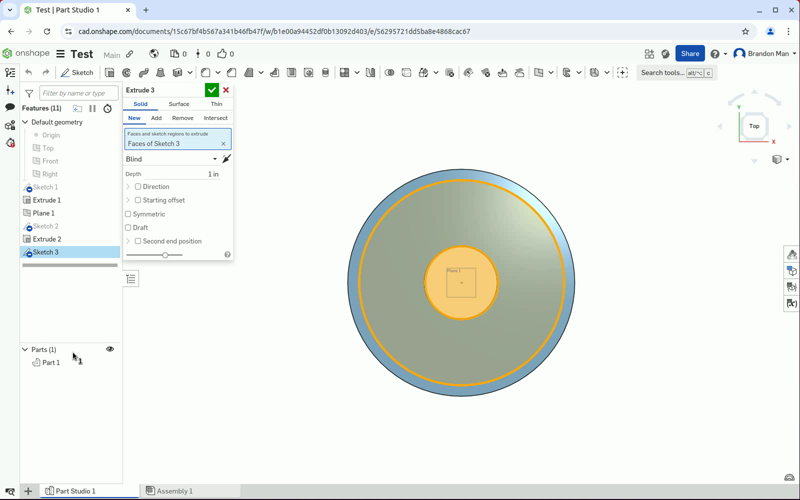
mouse_move(143, 106)
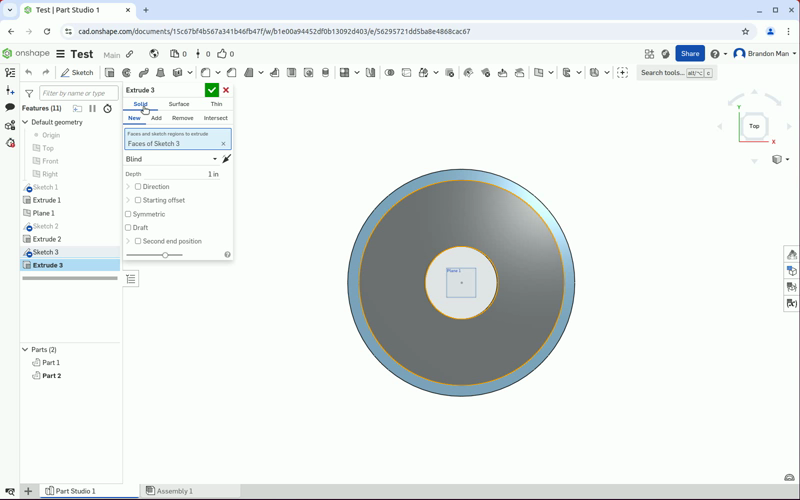
click(143, 106)
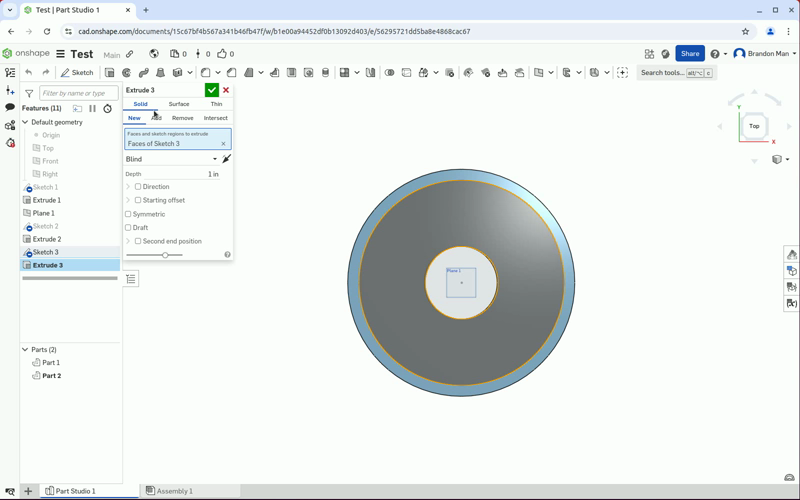
mouse_move(186, 120)
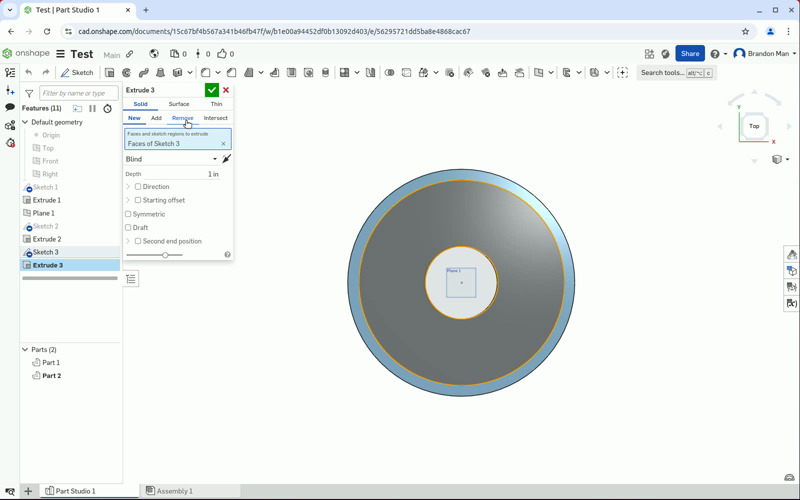
click(186, 120)
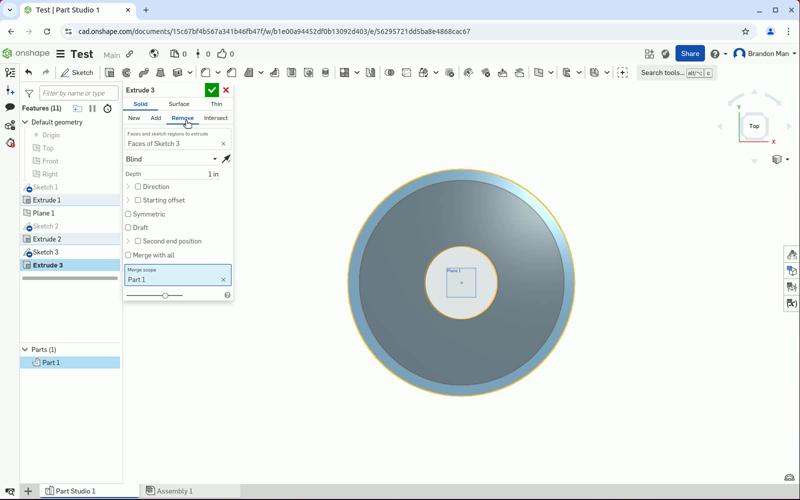
key(tab, 4)
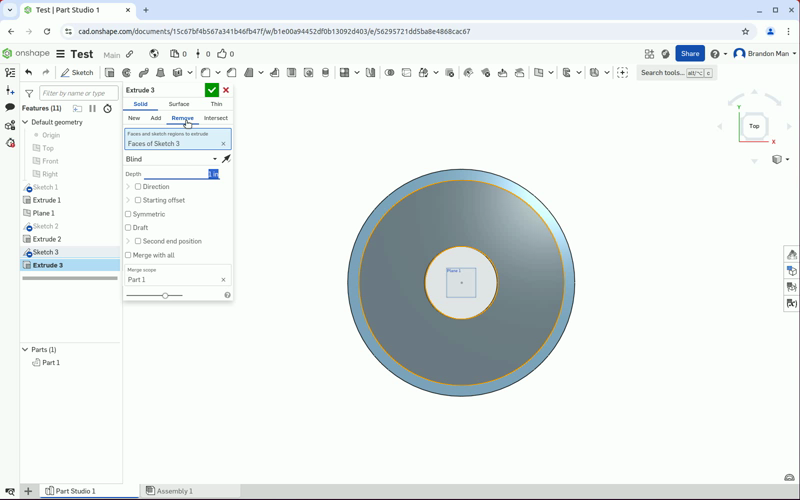
text(14.683)
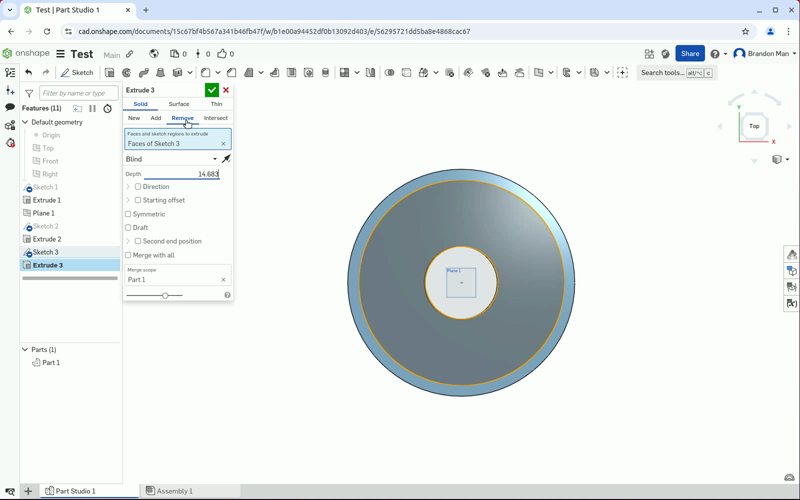
key(tab, 6)
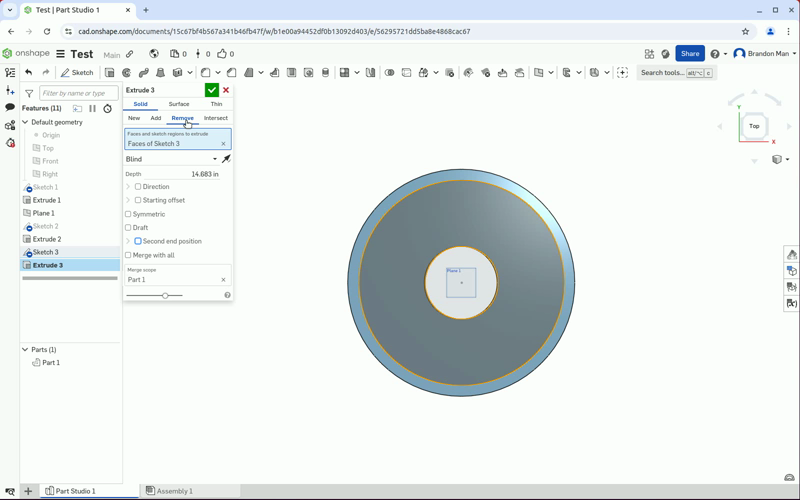
key(space)
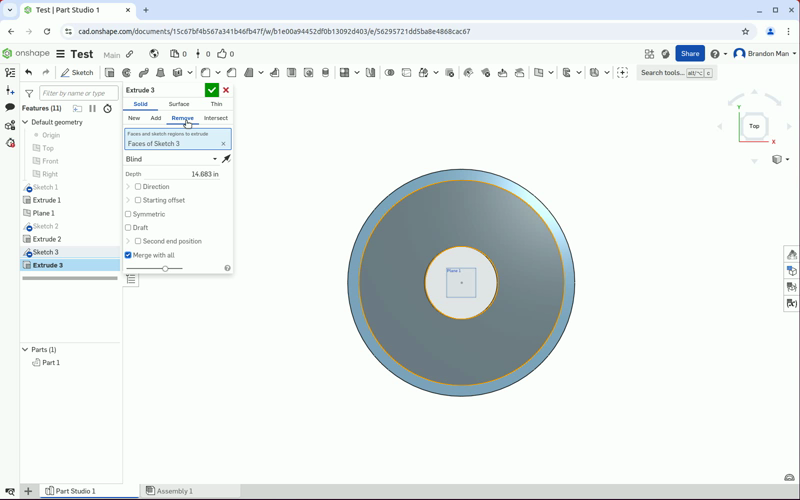
key(enter)
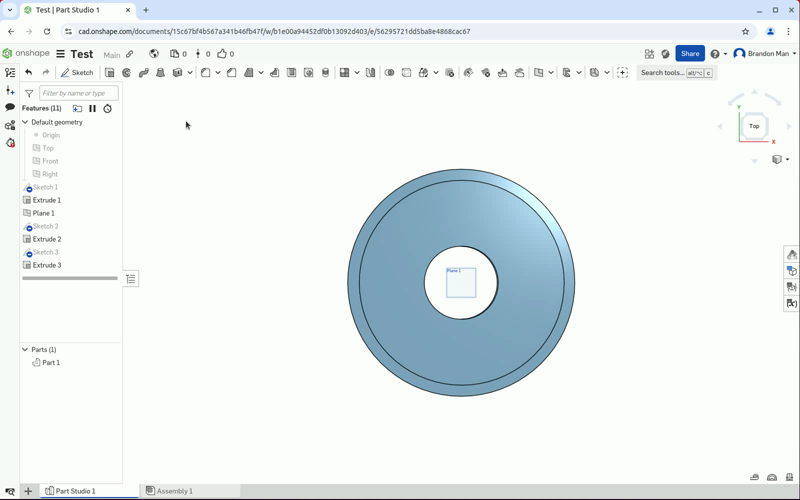
key(shift+h)
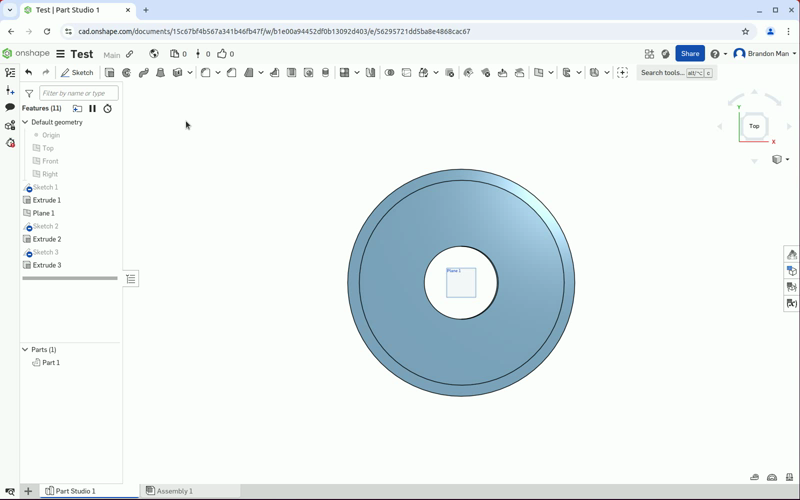
key(shift+h)
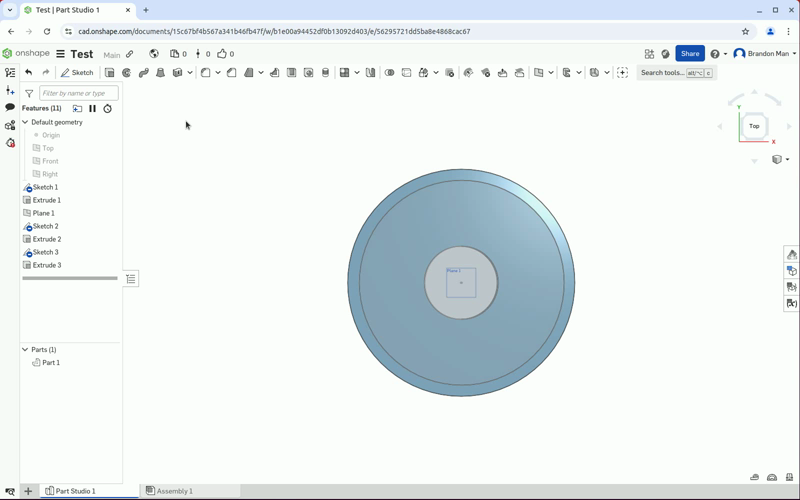
key(shift+7)
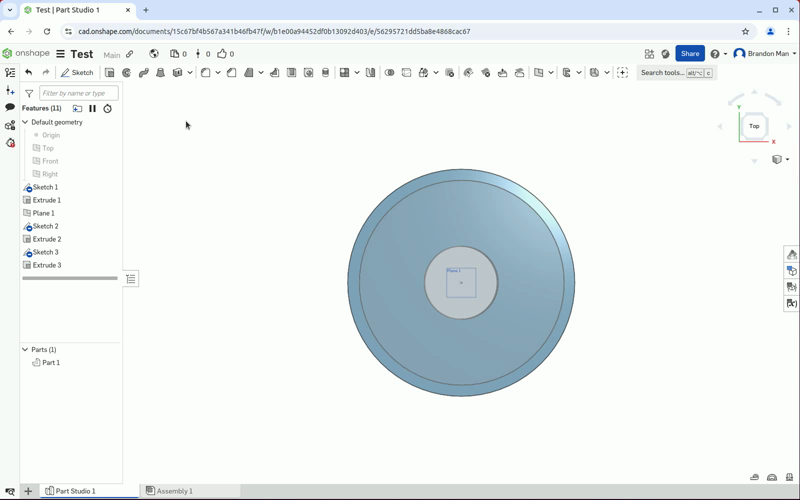
key(up, 3)
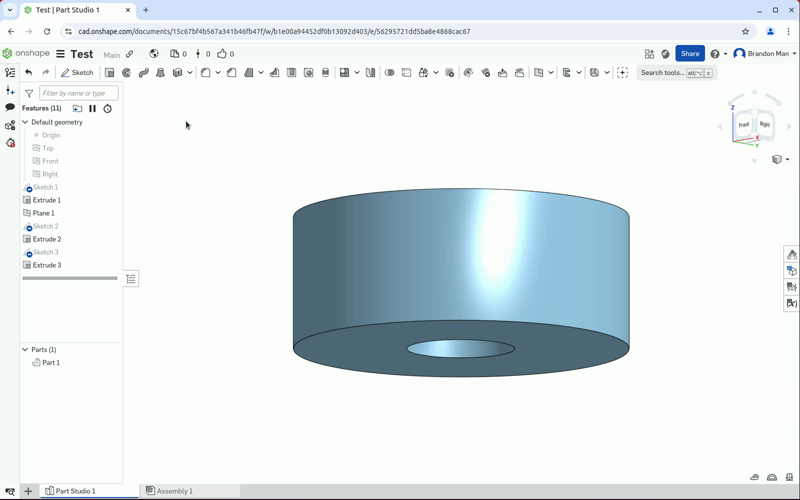
key(left, 3)
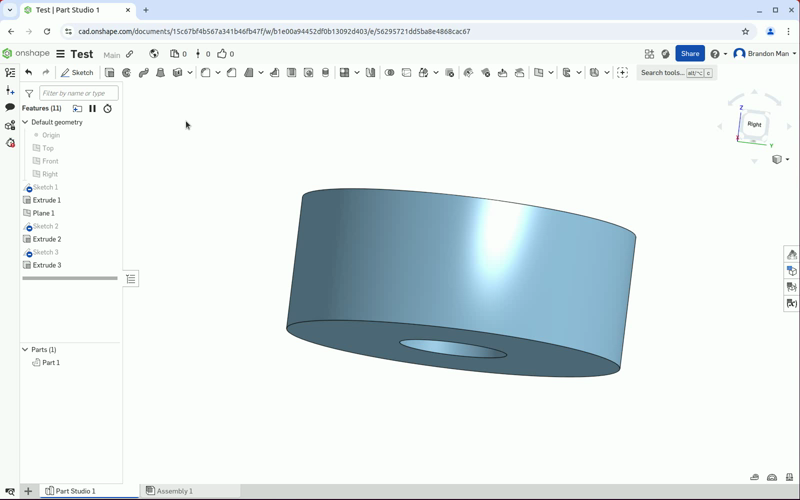
key(right, 3)
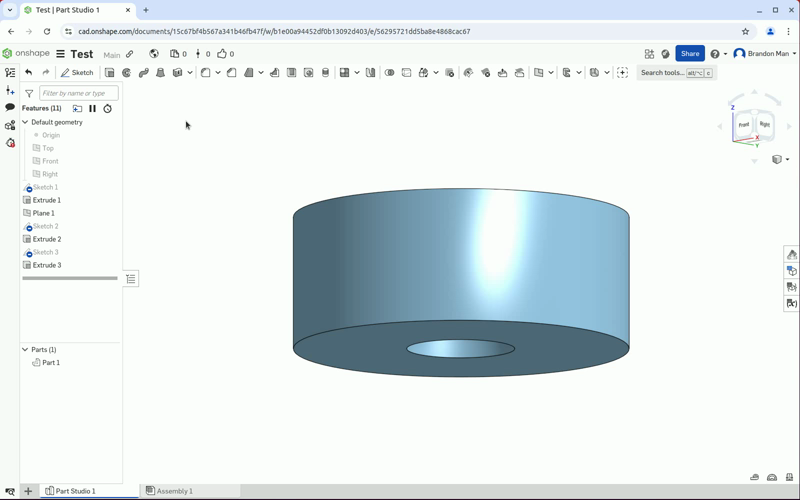
key(down, 3)
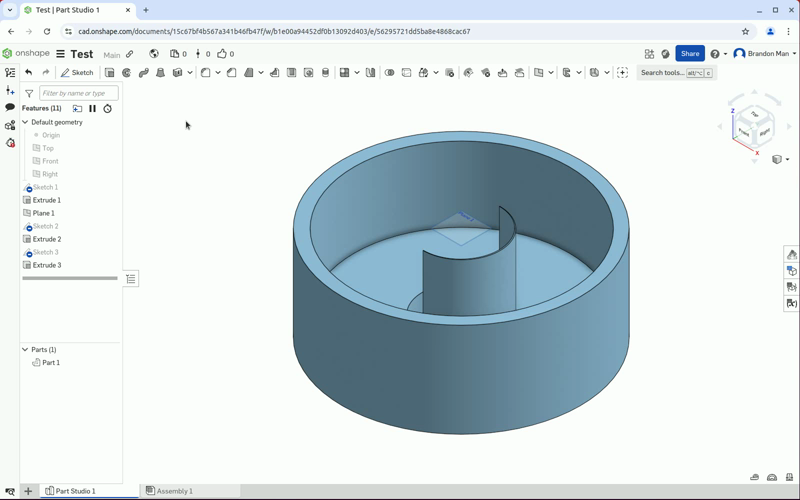
mouse_move(73, 189)
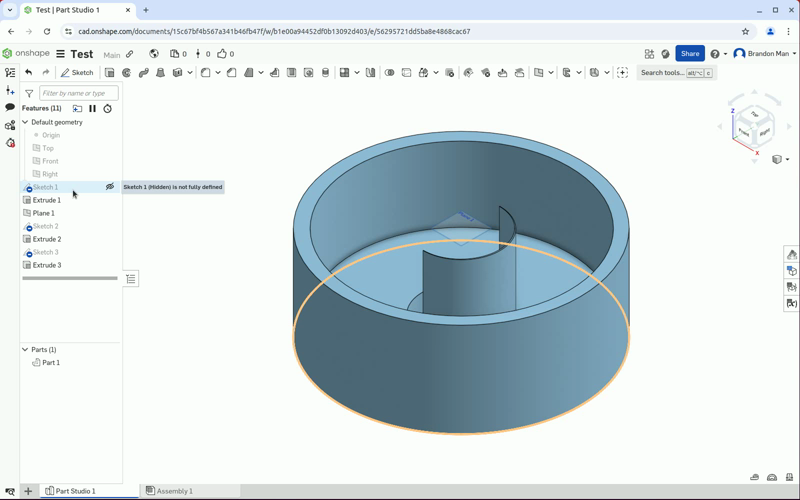
click(73, 189)